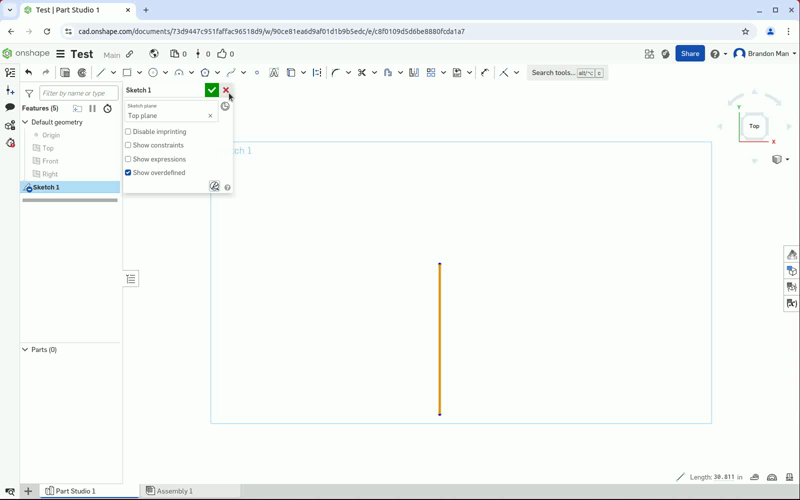
key(shift+h)
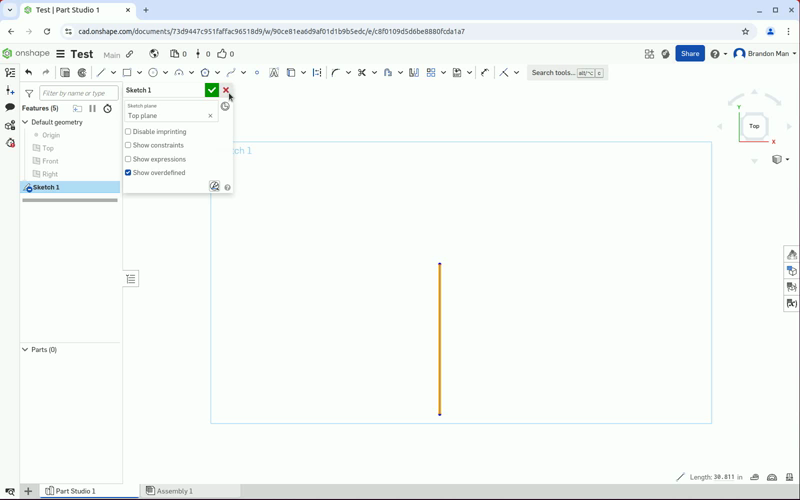
key(shift+s)
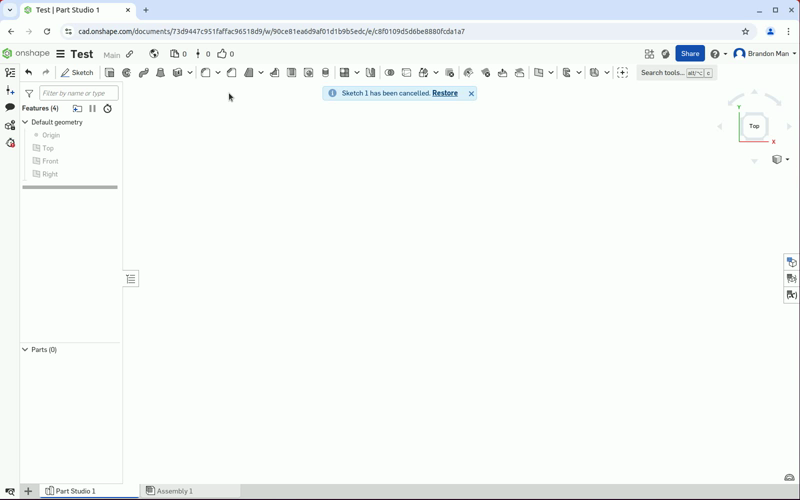
mouse_move(73, 150)
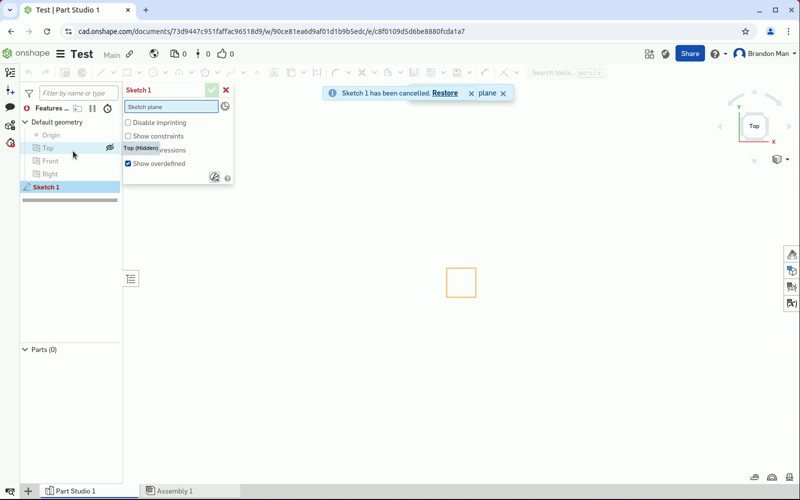
click(73, 150)
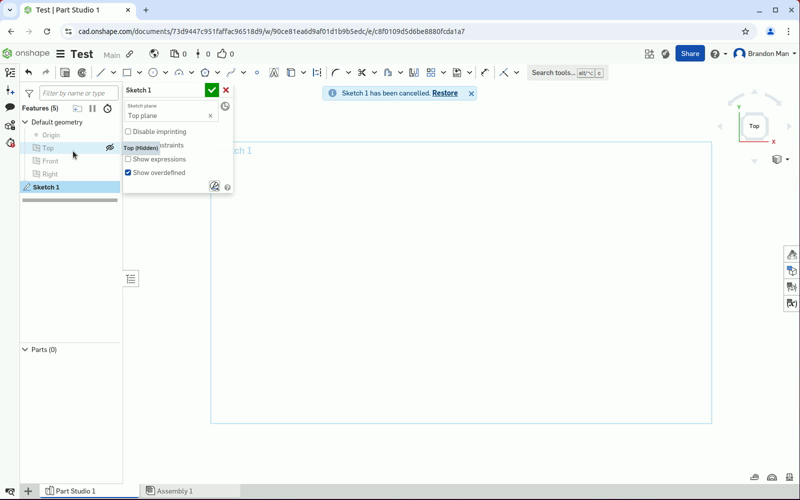
mouse_move(73, 352)
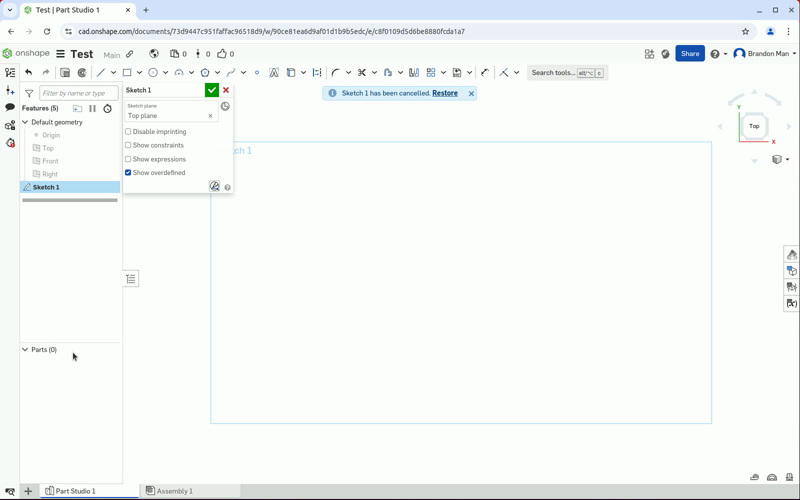
key(y)
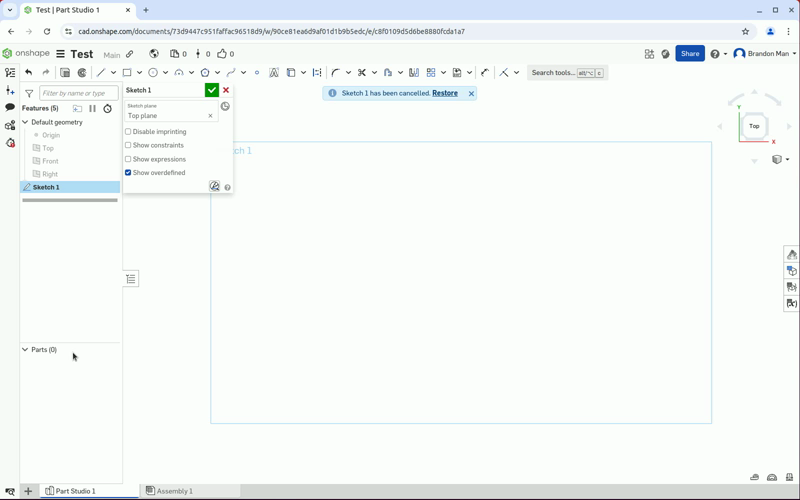
key(l)
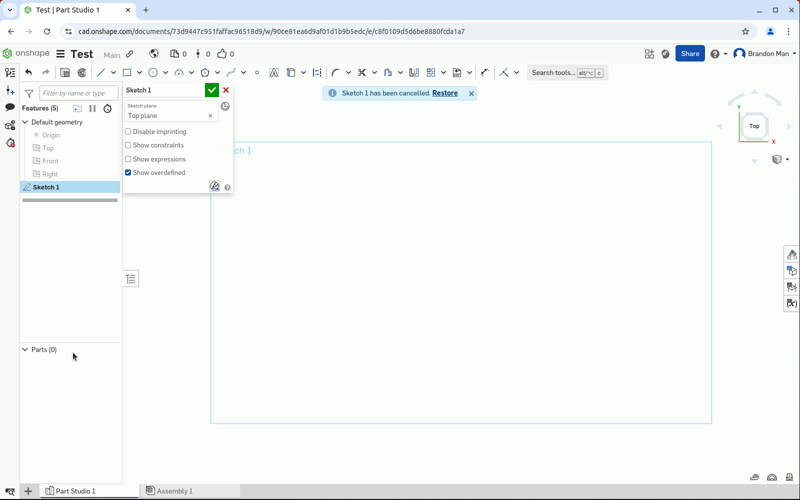
key_down(shift)
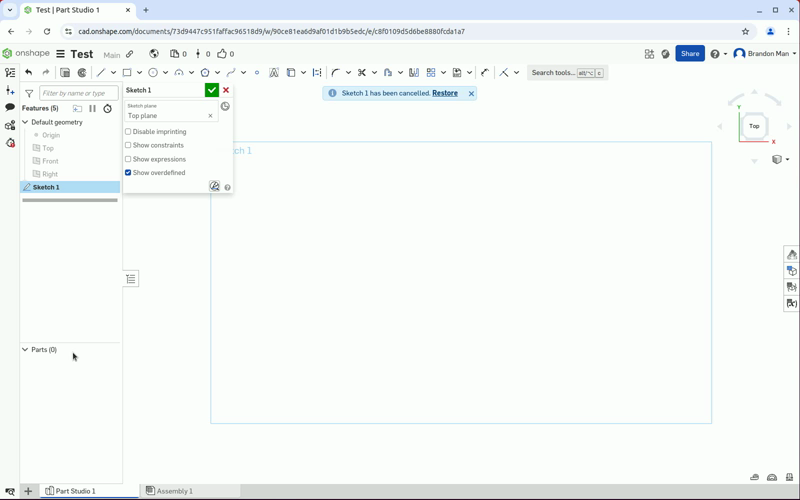
mouse_move(399, 395)
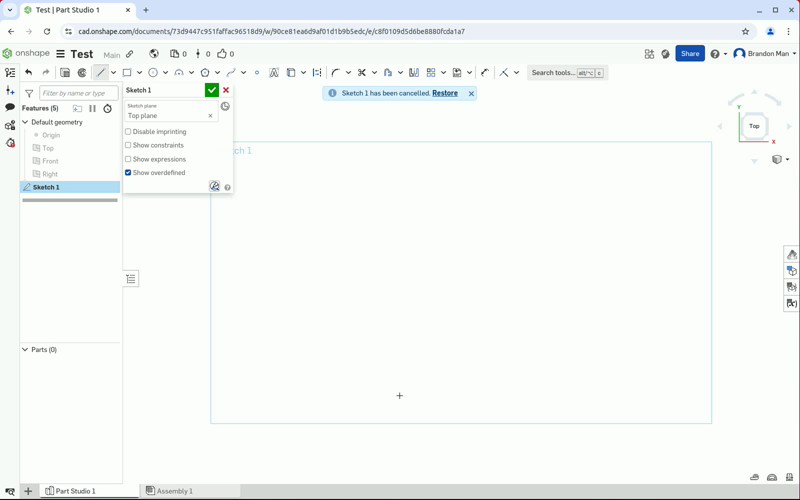
click(399, 395)
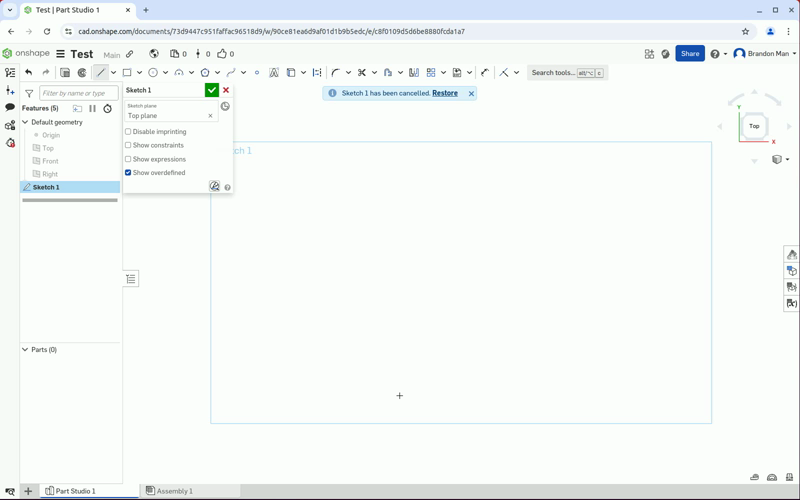
key_up(shift)
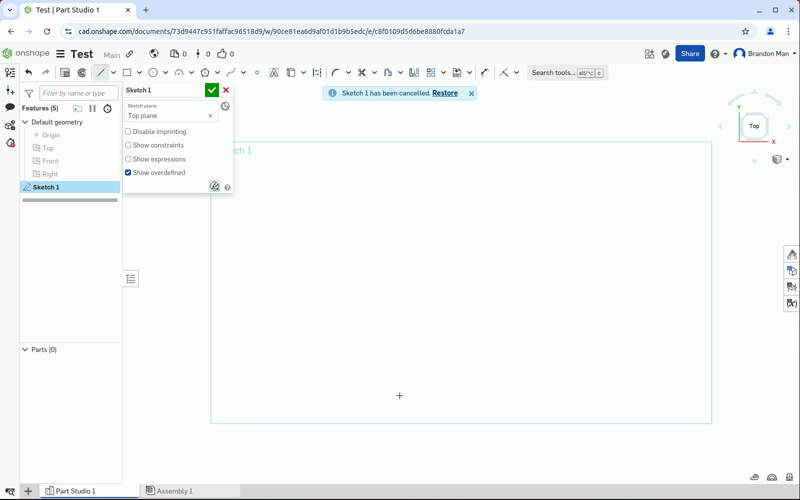
key_down(shift)
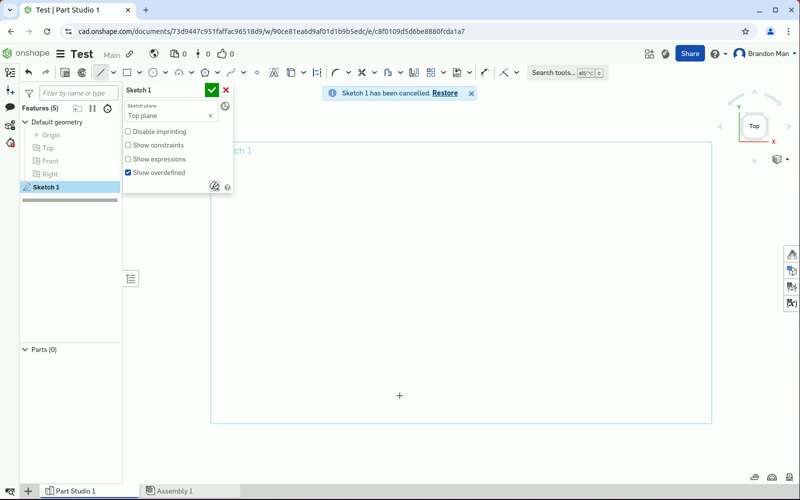
mouse_move(429, 395)
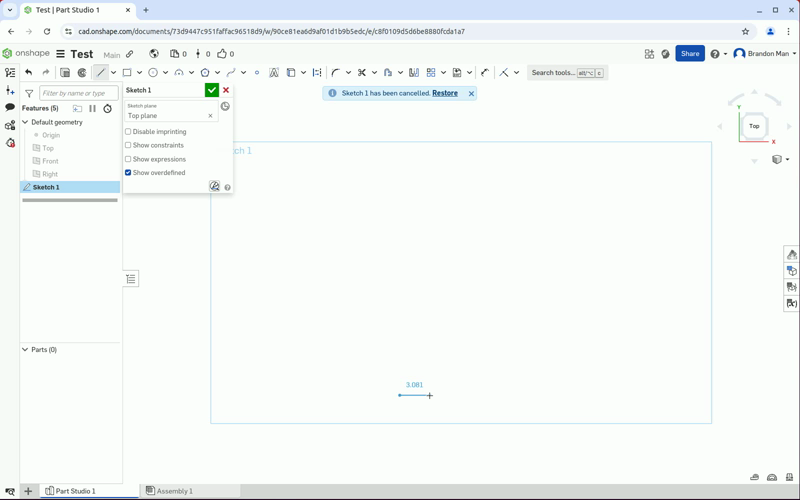
mouse_move(449, 395)
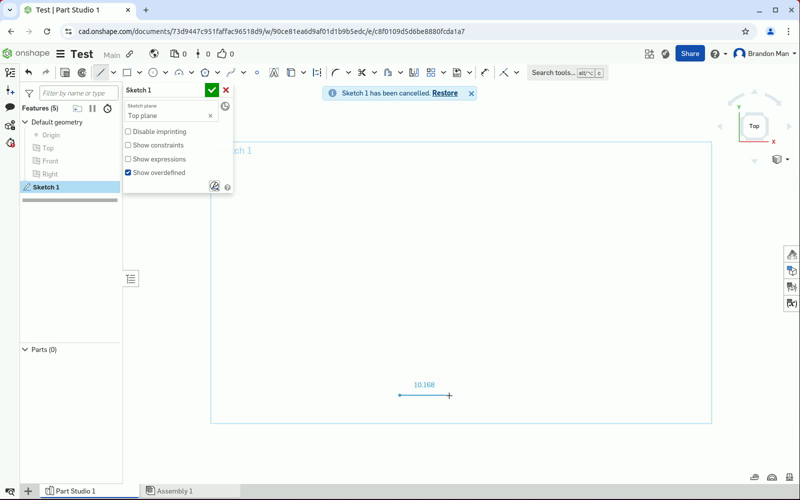
click(449, 395)
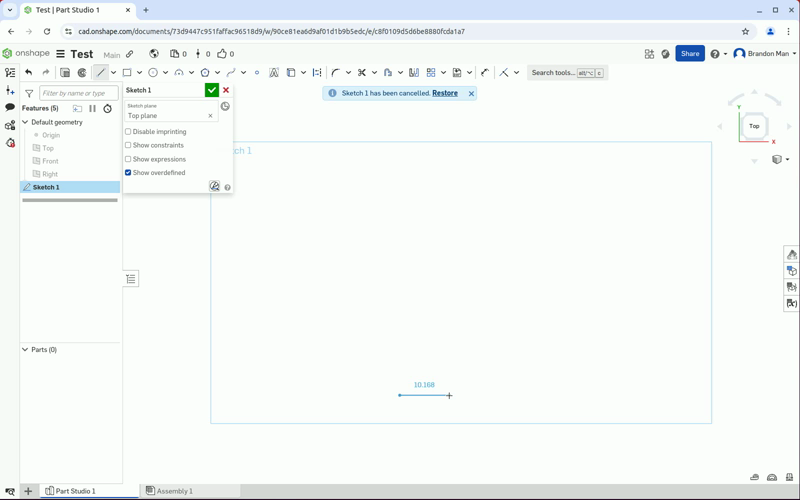
key_up(shift)
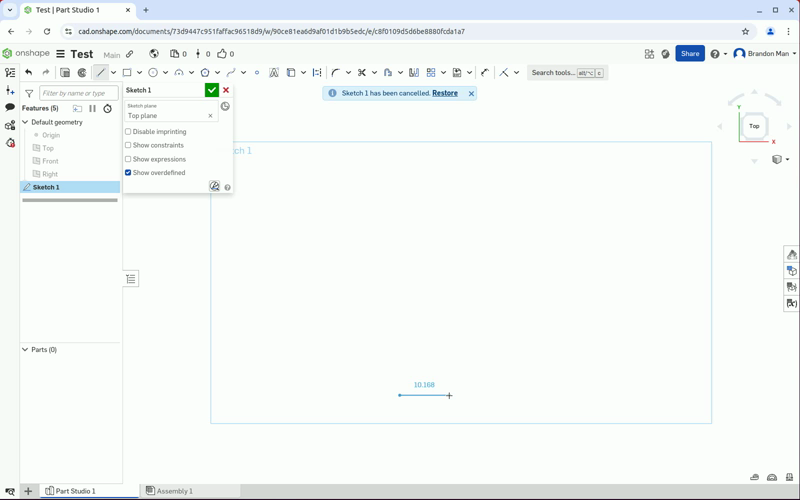
key_down(shift)
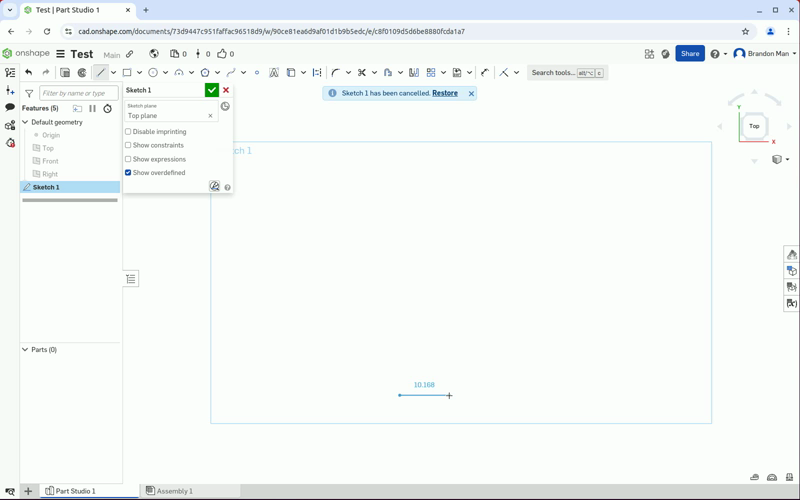
mouse_move(479, 395)
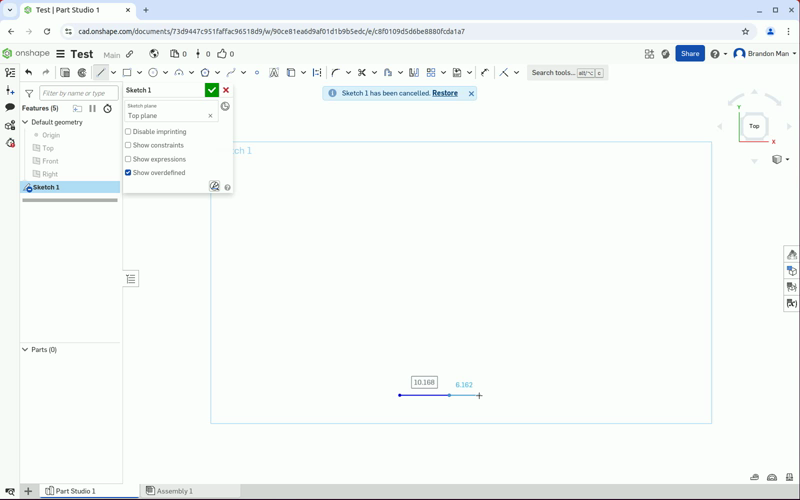
mouse_move(449, 383)
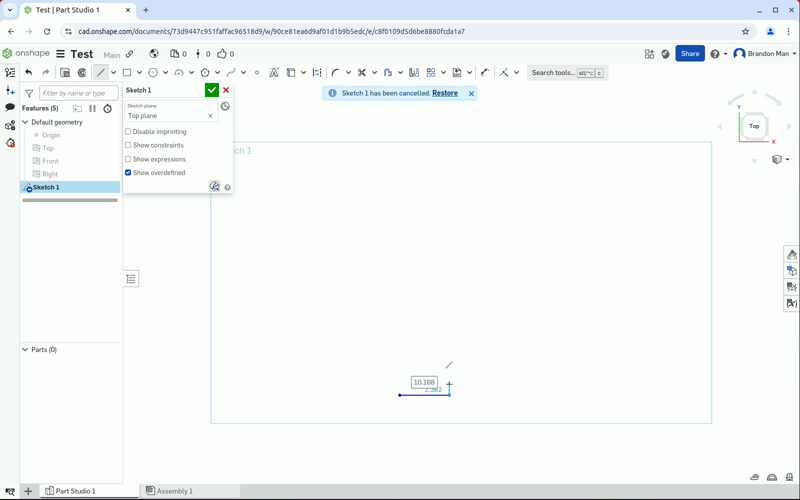
click(449, 383)
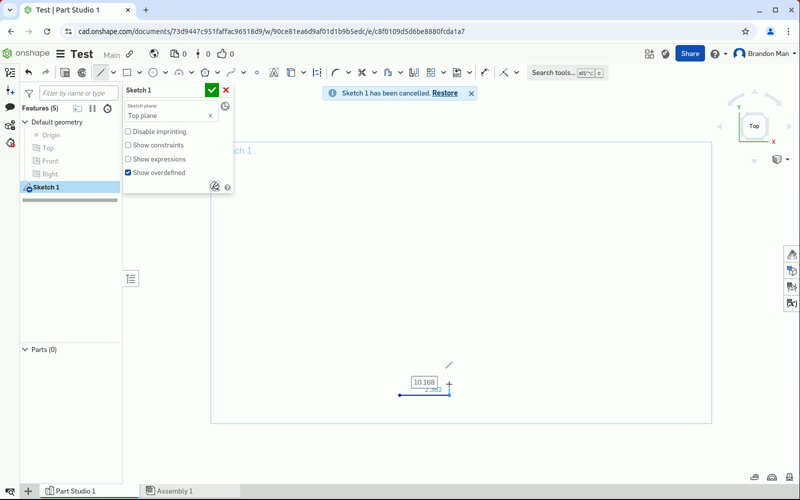
key_up(shift)
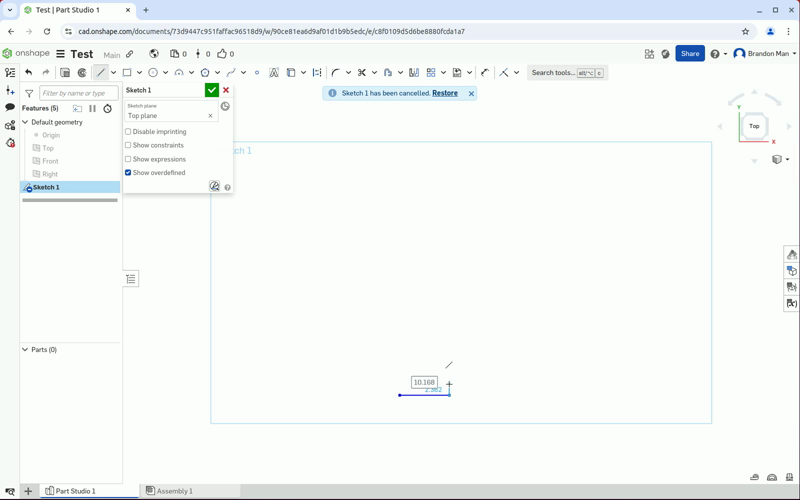
key_down(shift)
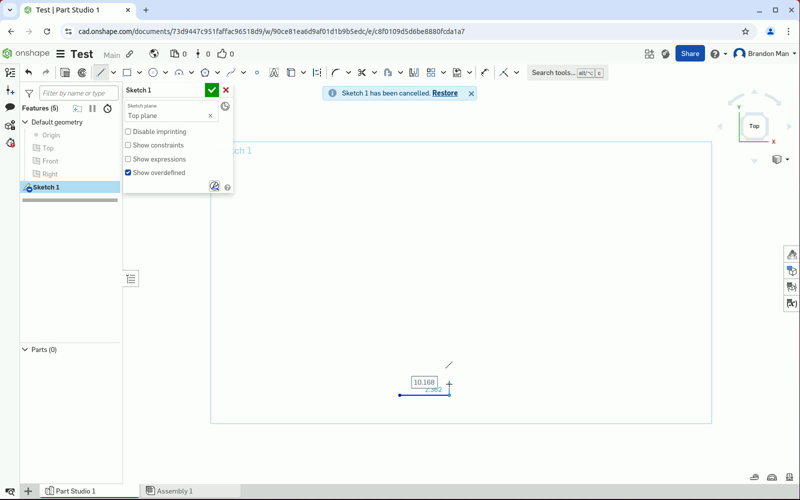
mouse_move(479, 383)
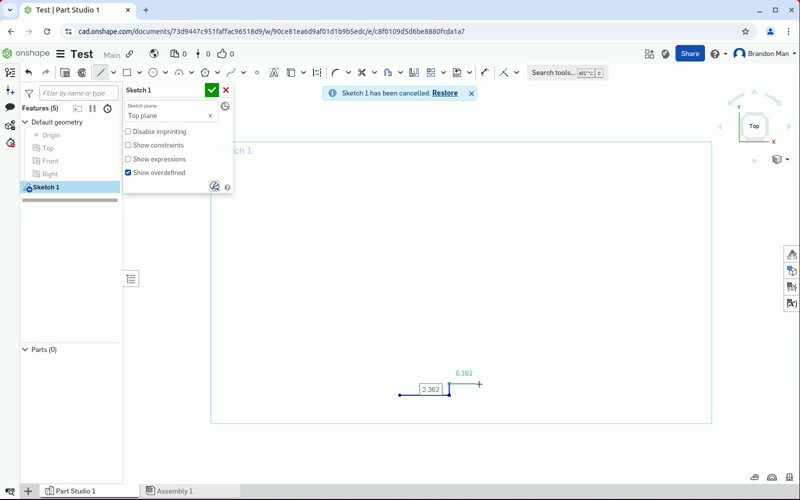
mouse_move(472, 383)
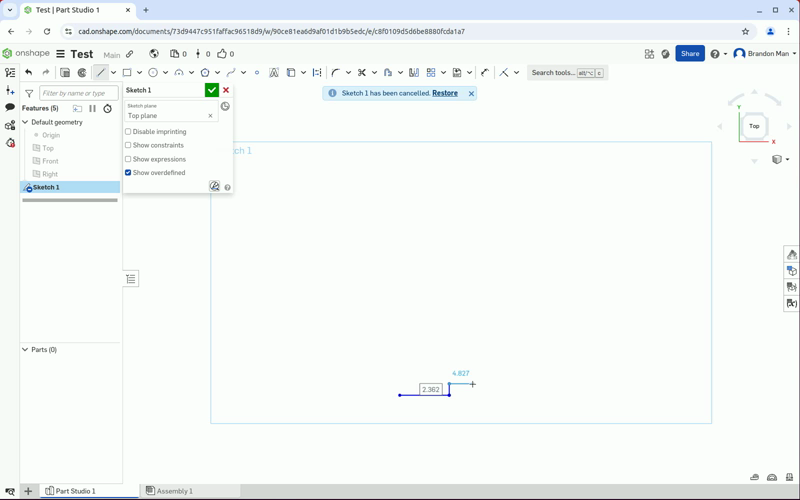
click(472, 383)
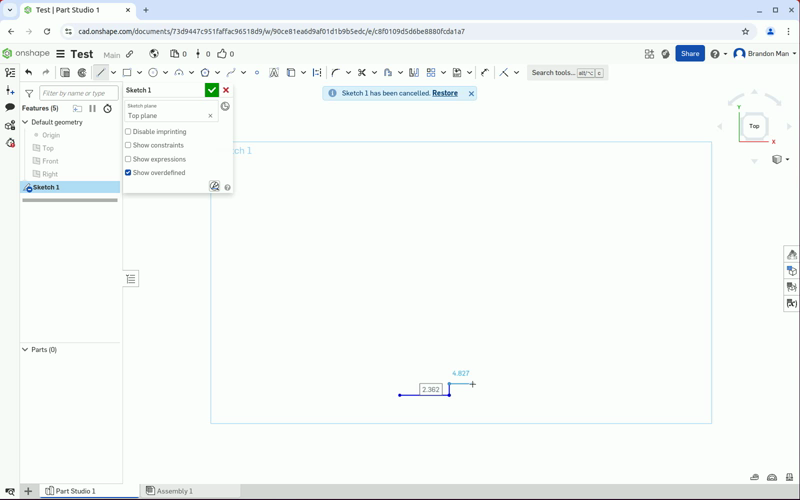
key_up(shift)
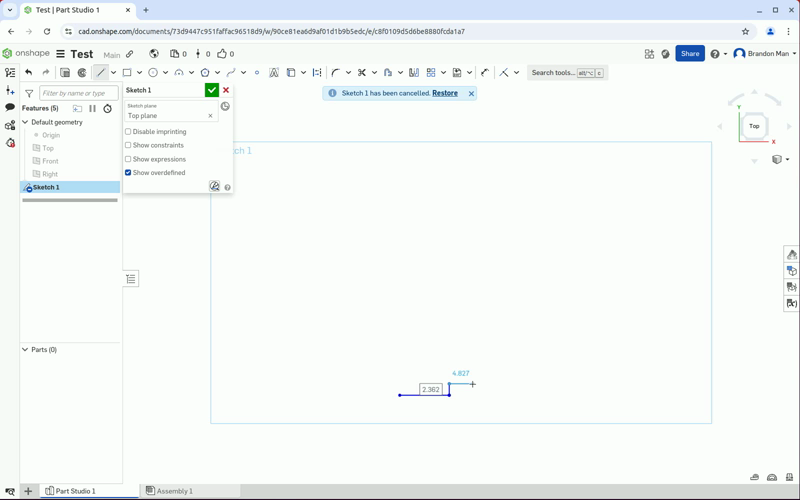
key_down(shift)
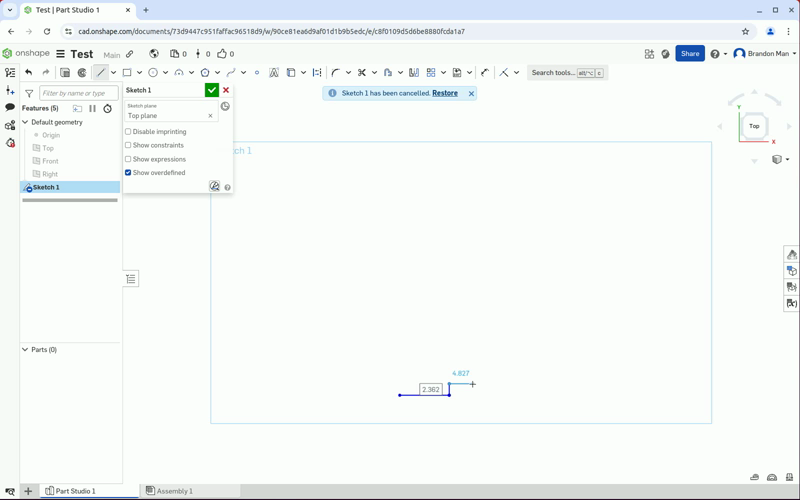
mouse_move(502, 383)
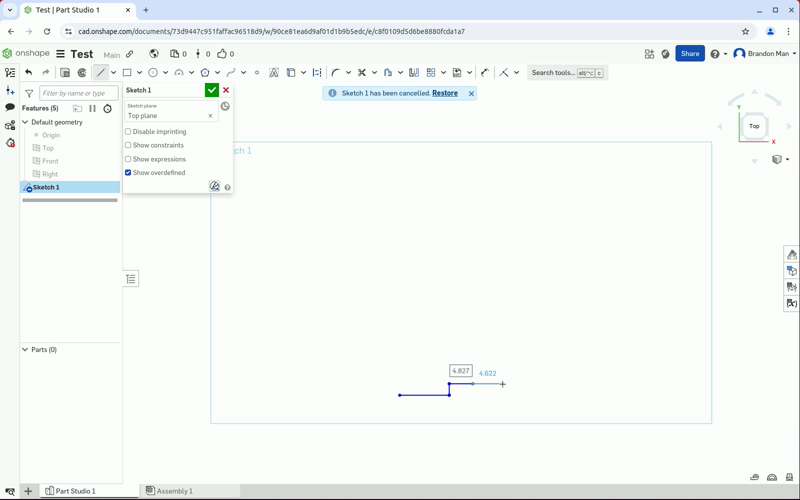
mouse_move(472, 395)
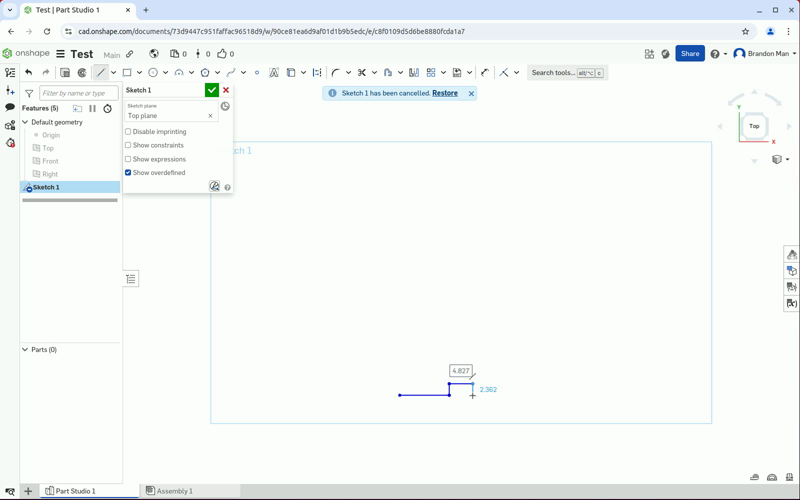
click(472, 395)
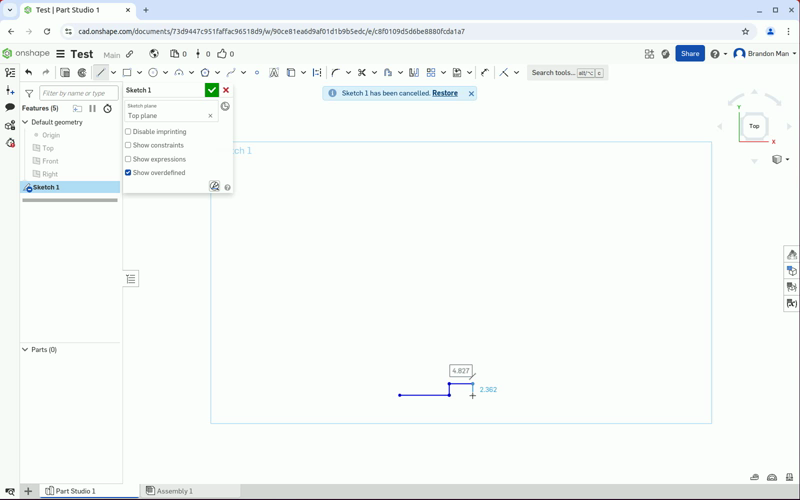
key_up(shift)
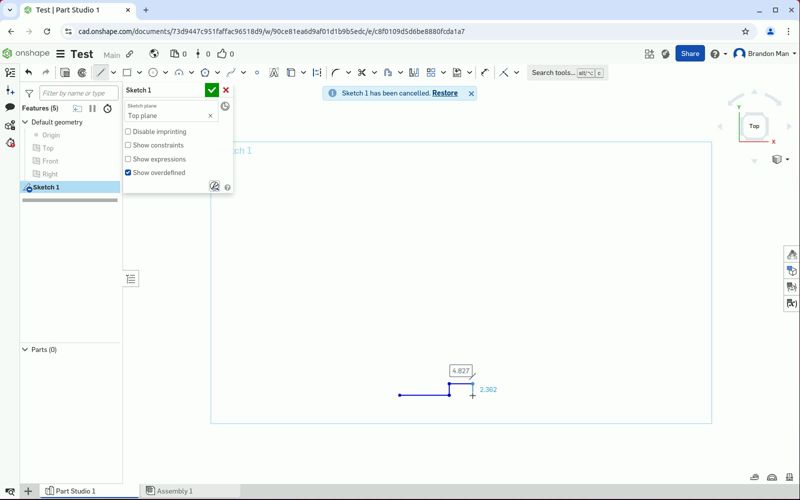
key_down(shift)
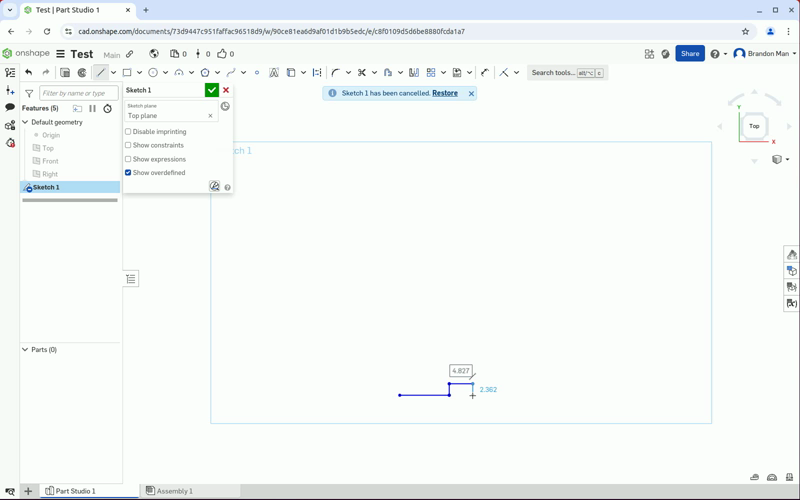
mouse_move(502, 395)
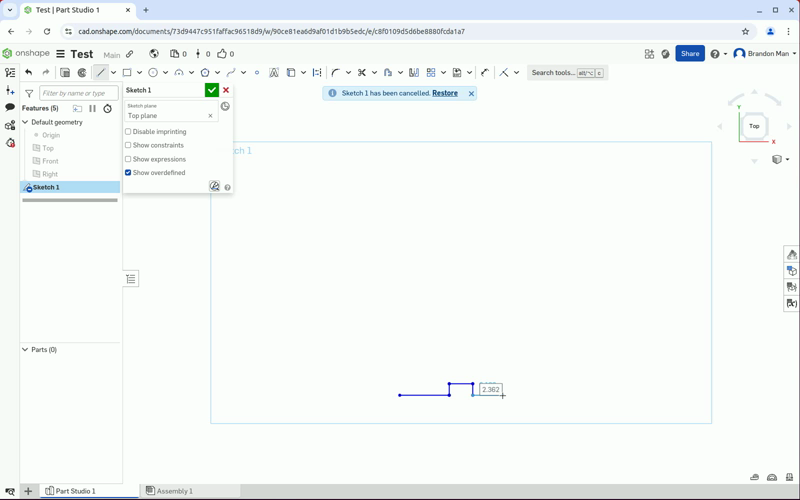
mouse_move(520, 395)
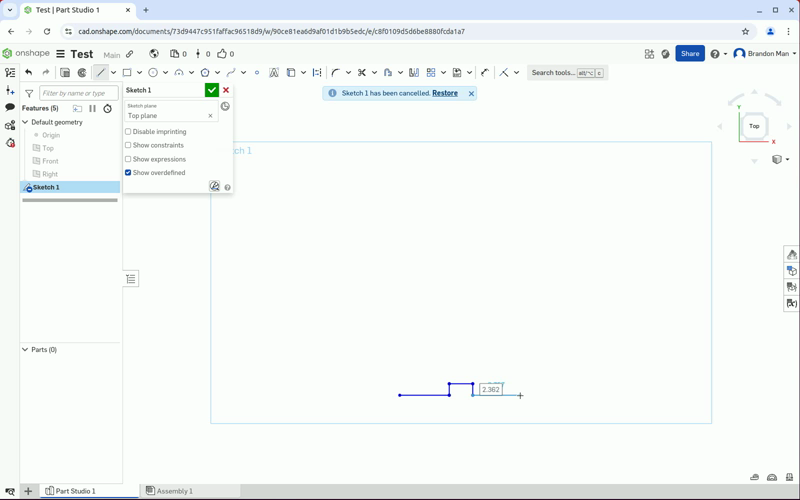
click(520, 395)
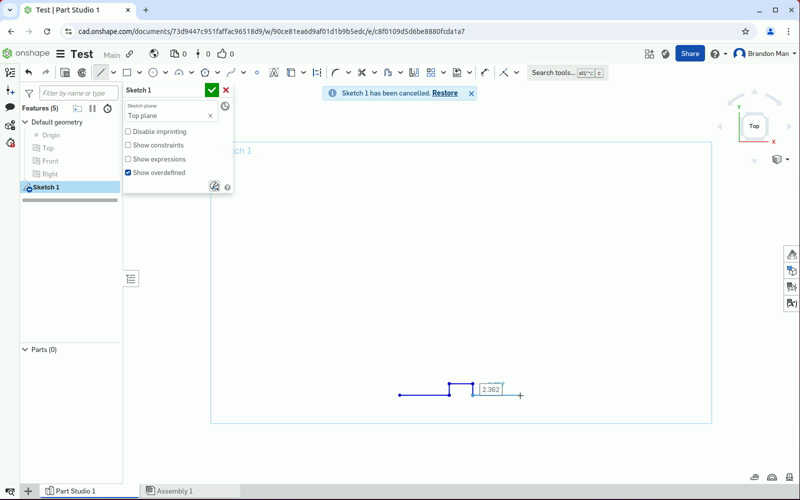
key_up(shift)
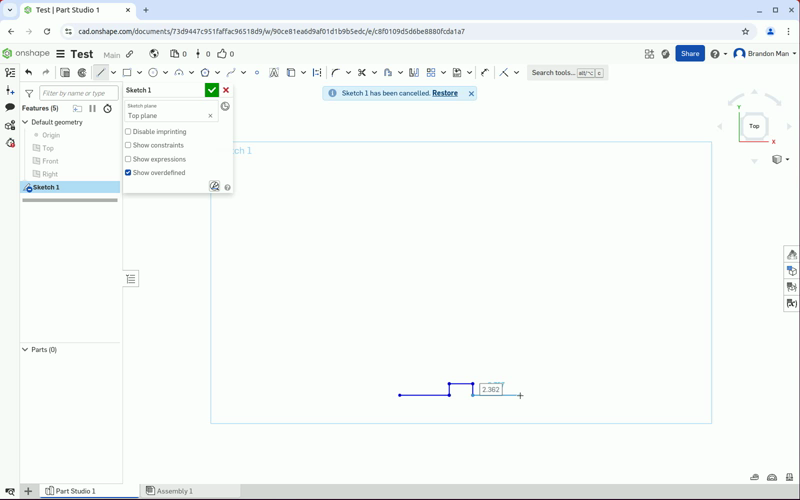
key_down(shift)
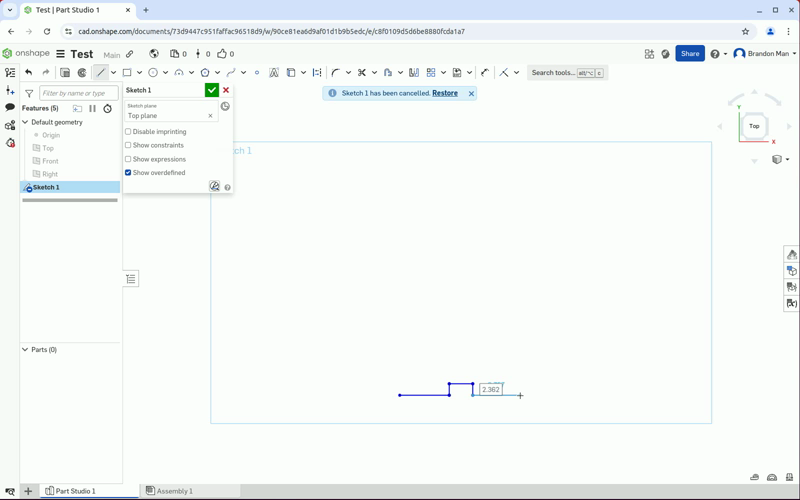
mouse_move(520, 171)
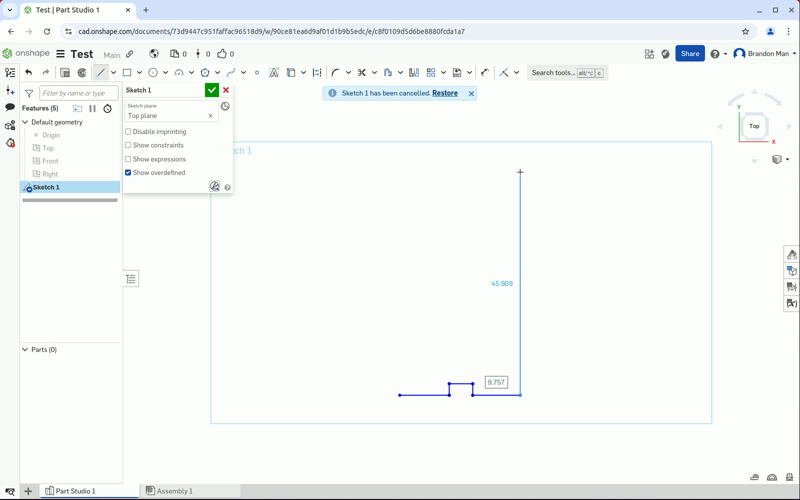
click(520, 171)
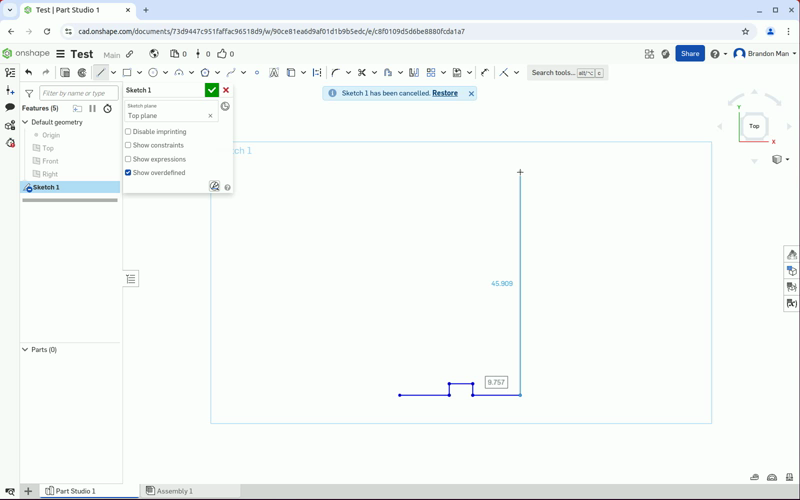
key_up(shift)
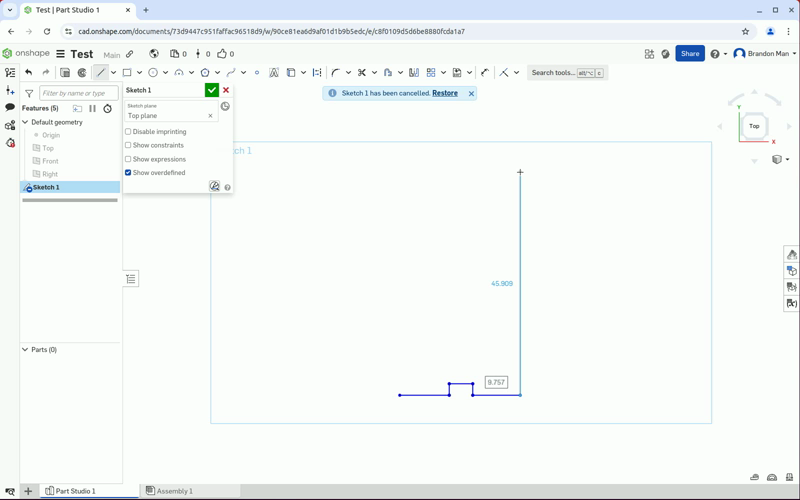
key_down(shift)
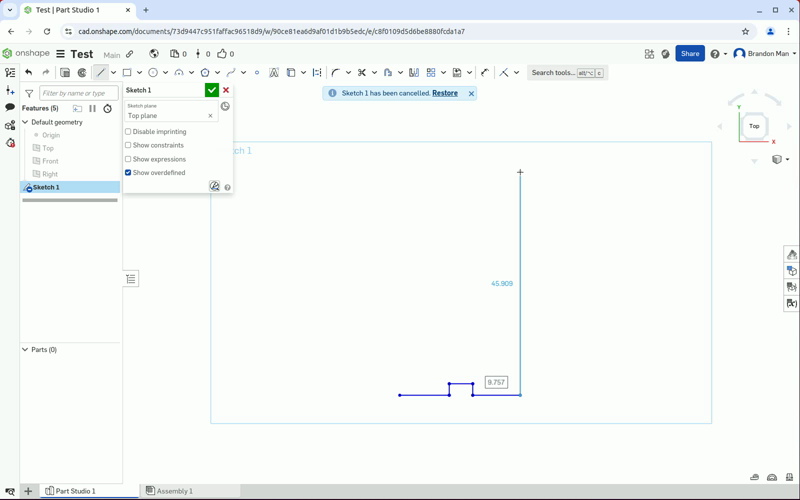
mouse_move(399, 171)
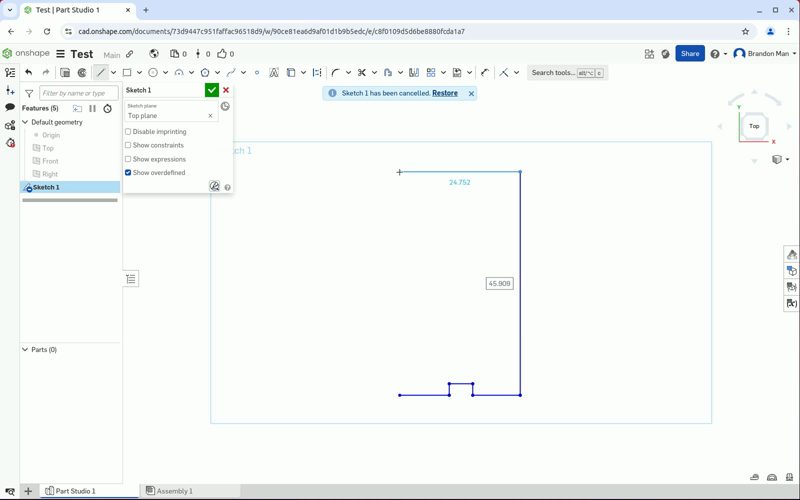
click(399, 171)
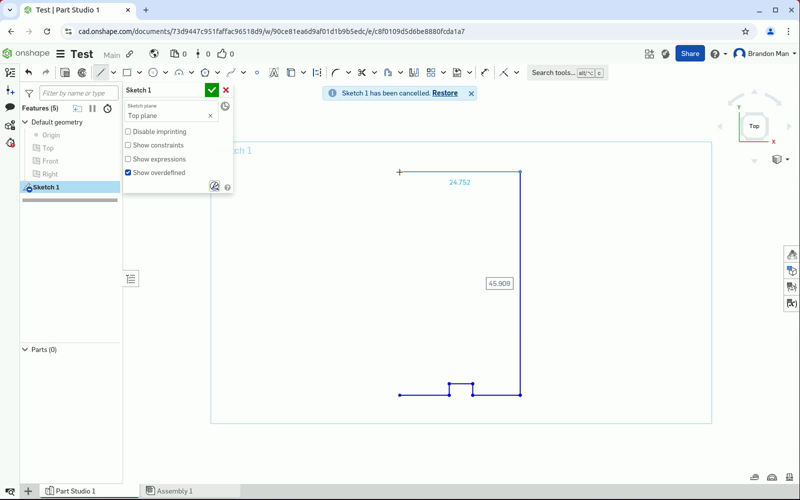
key_up(shift)
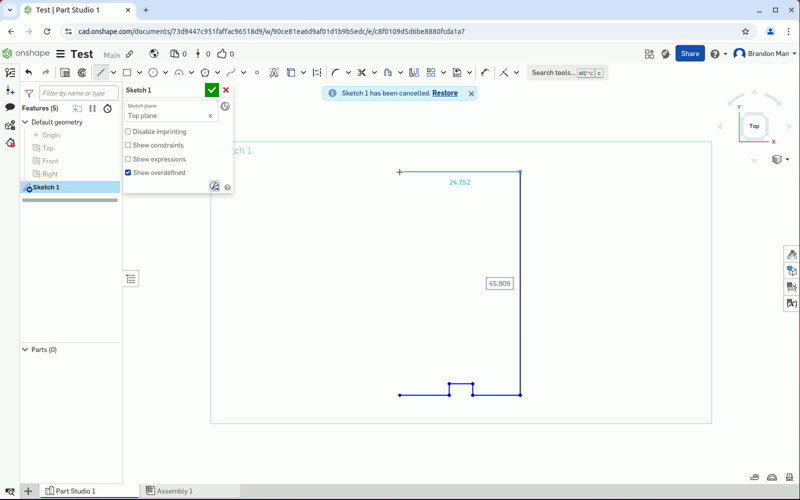
key_down(shift)
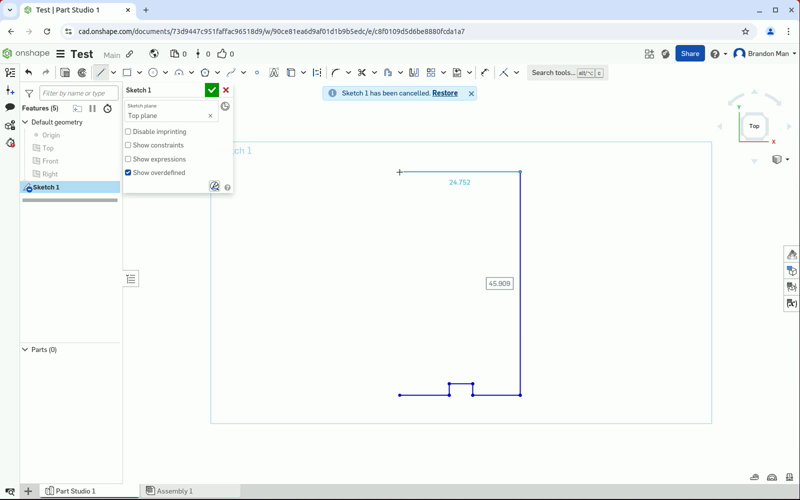
mouse_move(399, 395)
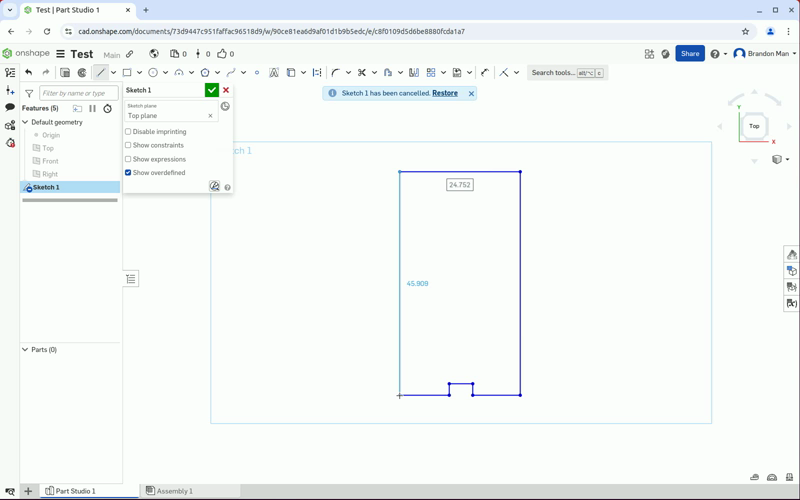
key_up(shift)
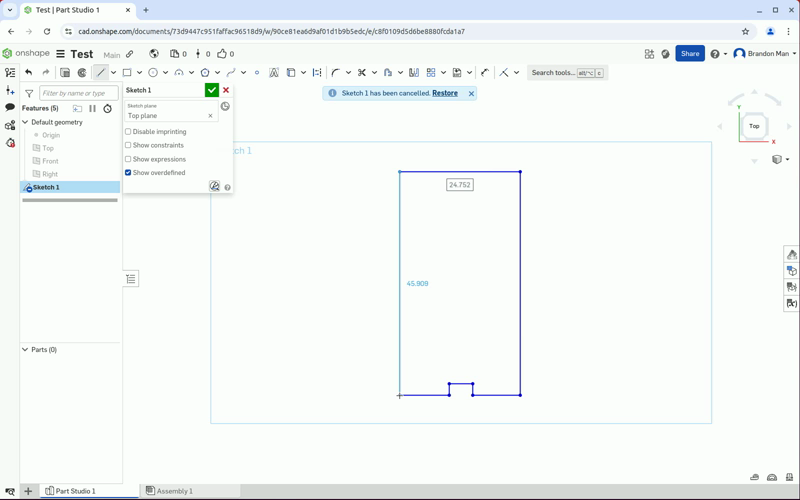
click(399, 395)
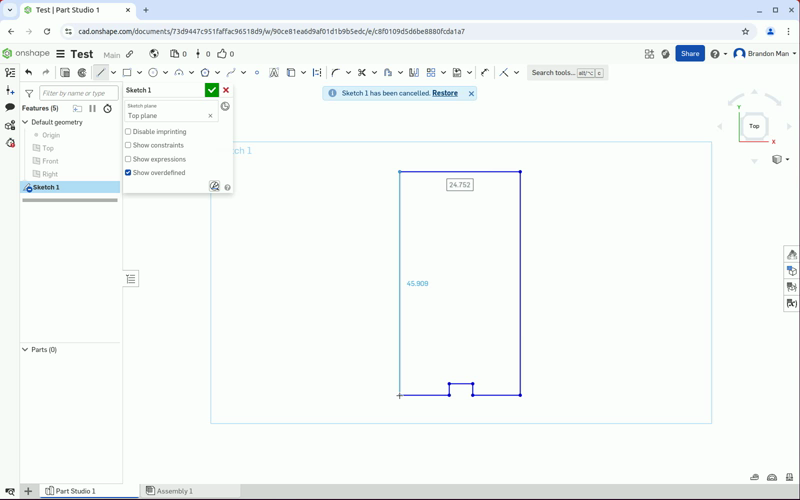
key(esc)
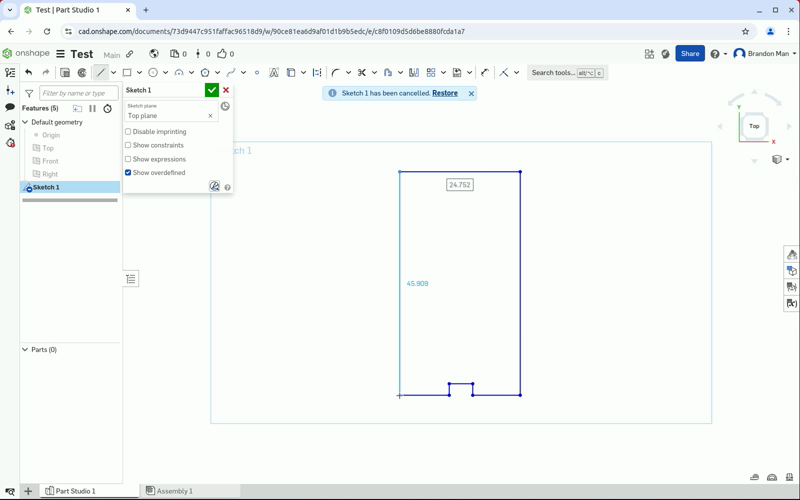
mouse_move(431, 377)
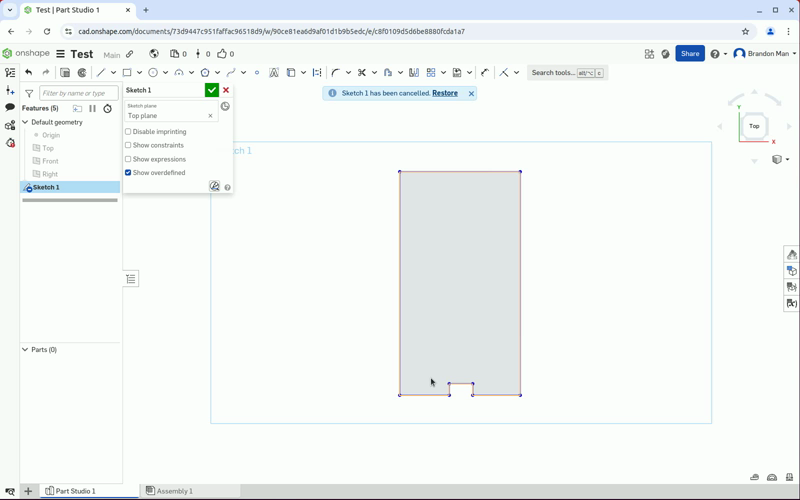
click(431, 377)
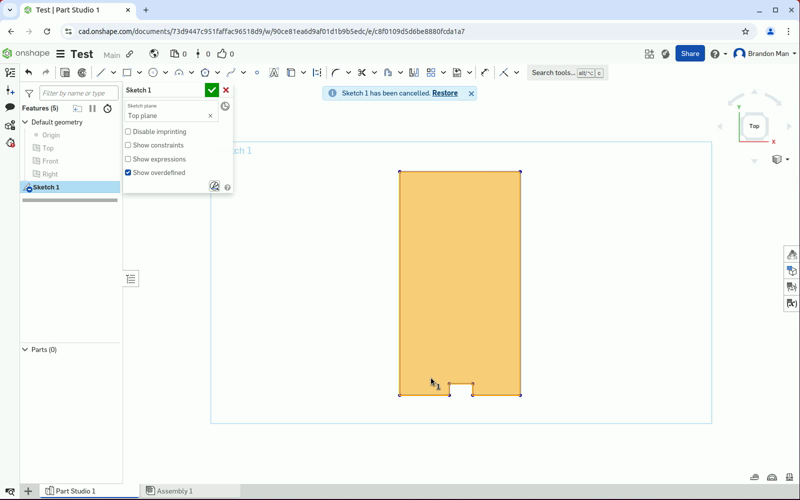
mouse_move(73, 352)
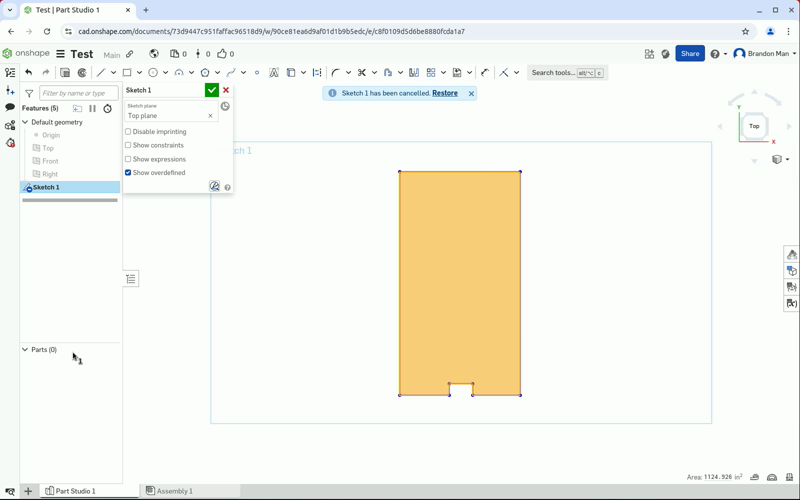
key(shift+y)
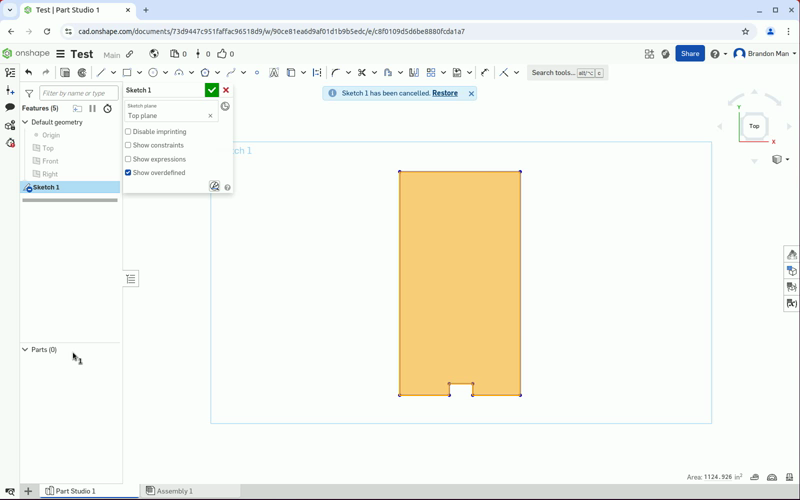
key(shift+e)
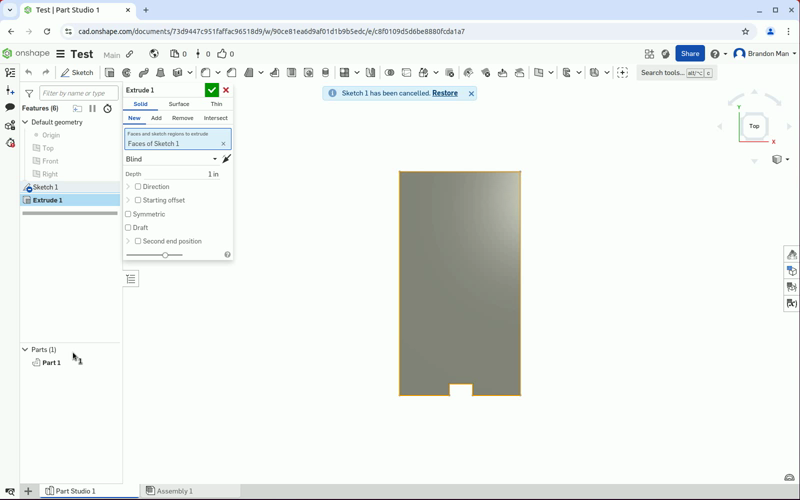
mouse_move(143, 106)
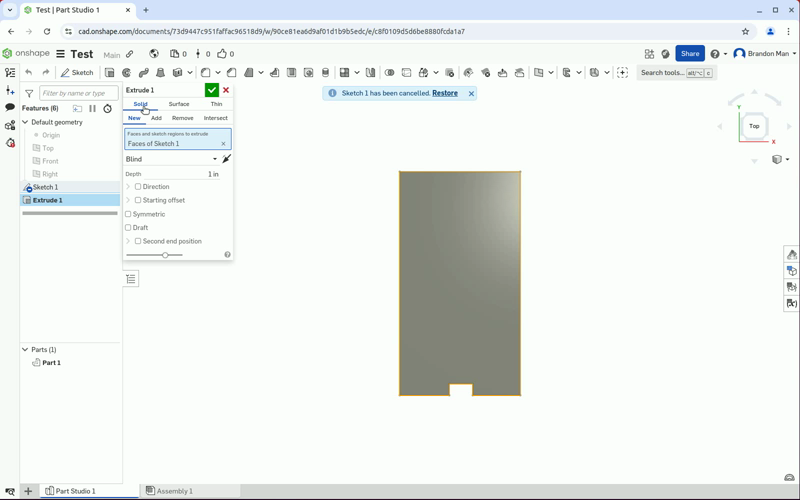
click(143, 106)
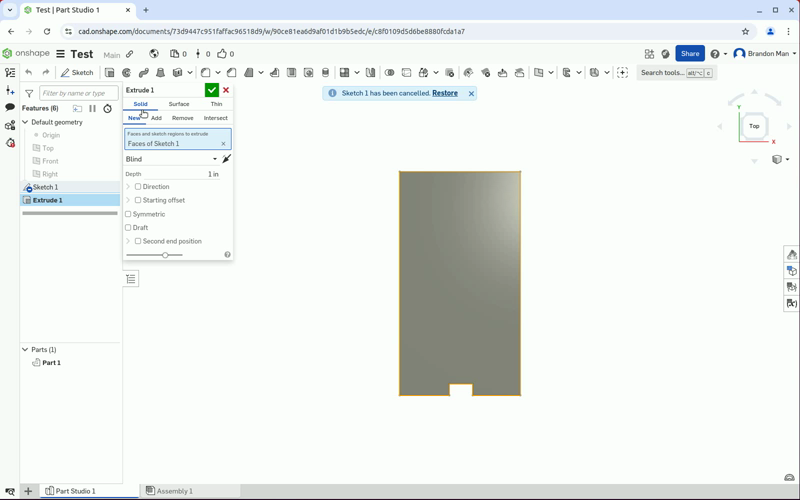
mouse_move(137, 120)
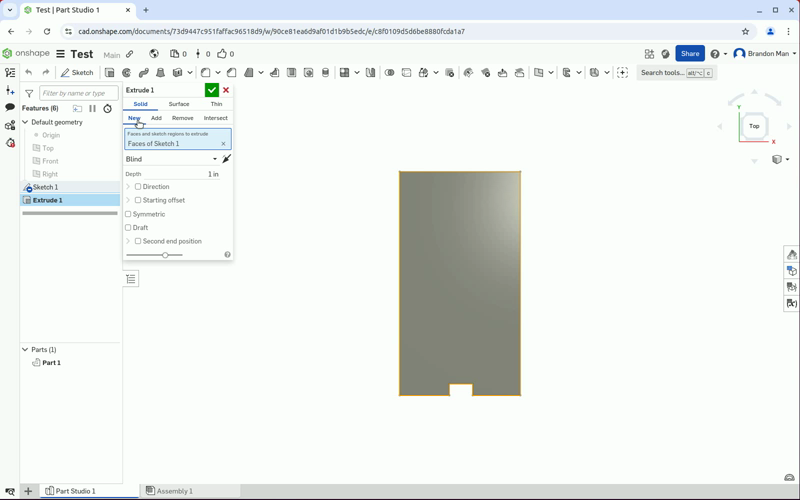
click(137, 120)
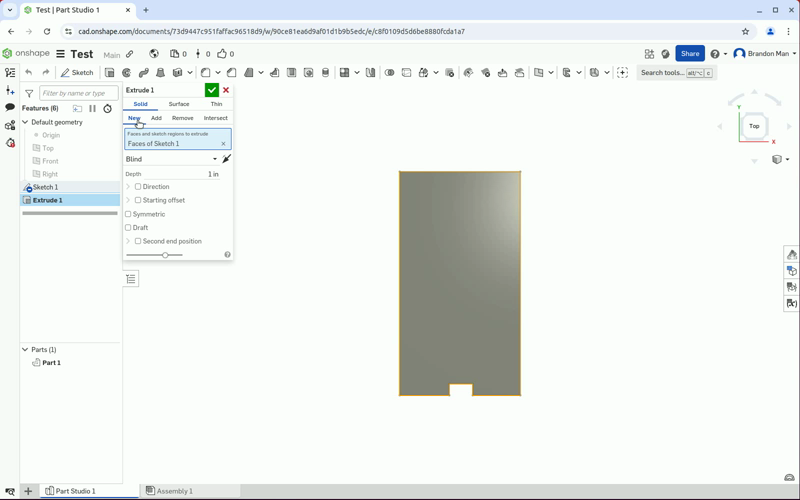
key(tab, 4)
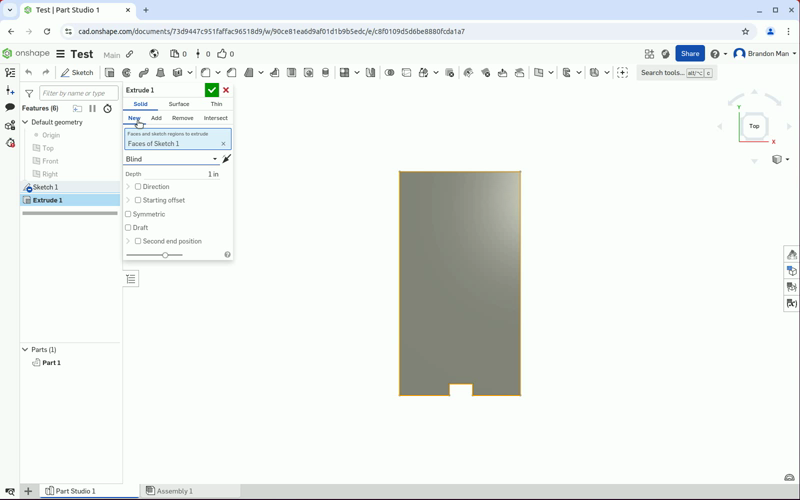
text(4.814)
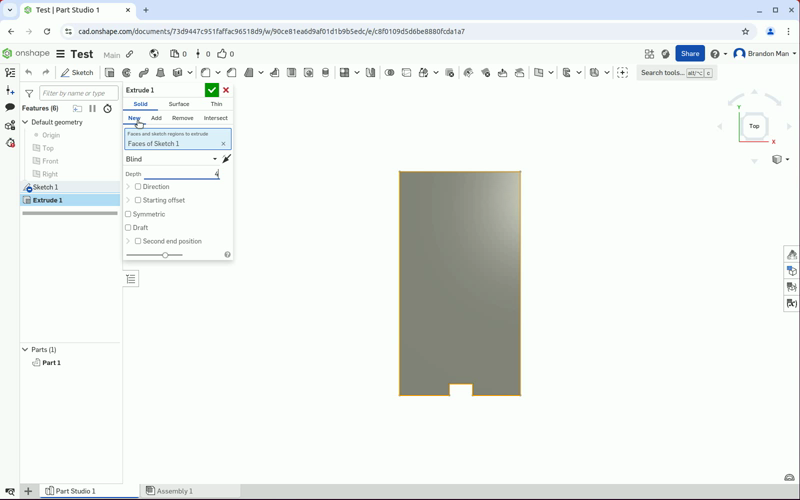
key(enter)
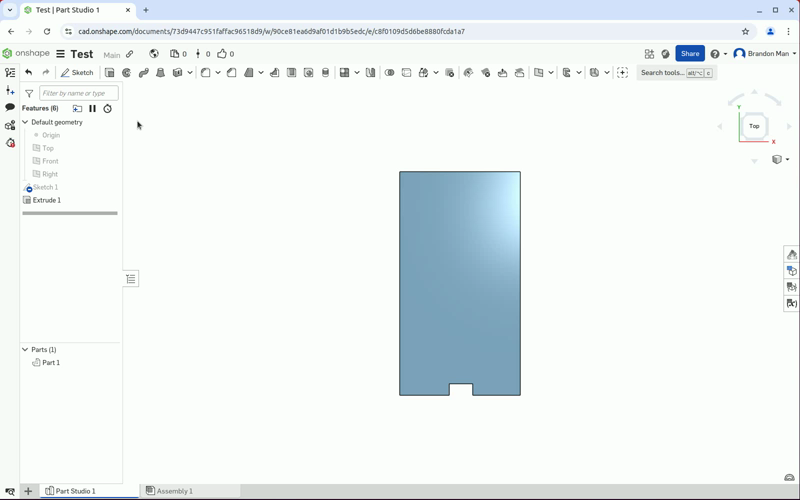
key(shift+h)
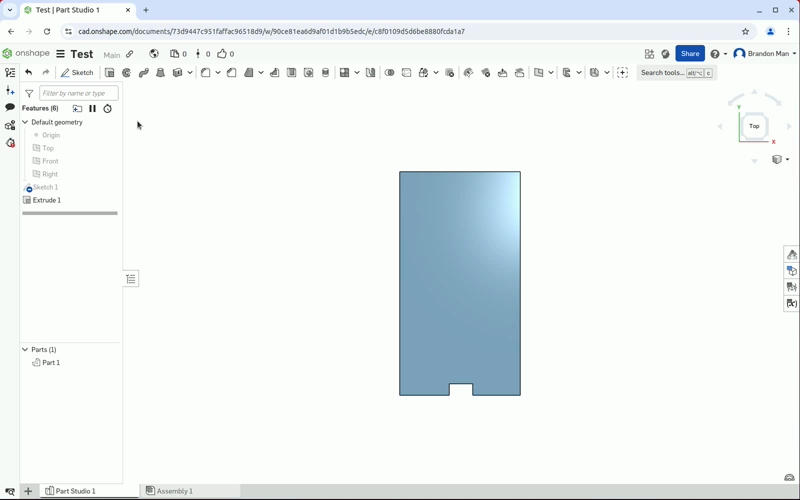
key(shift+h)
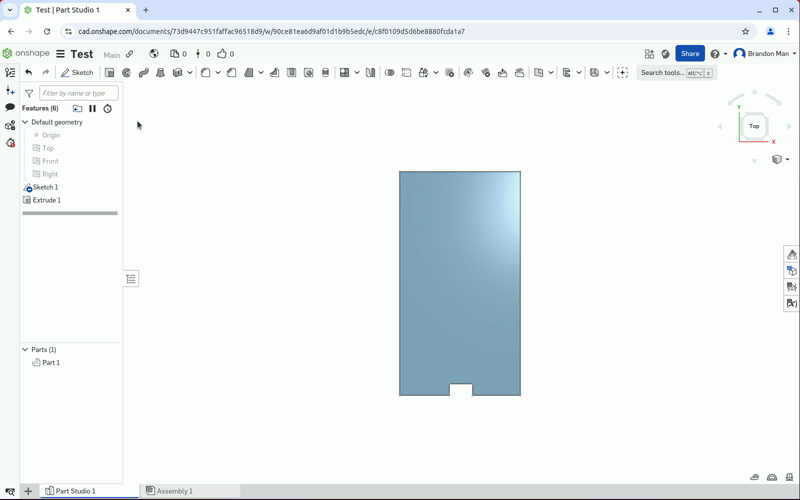
mouse_move(73, 189)
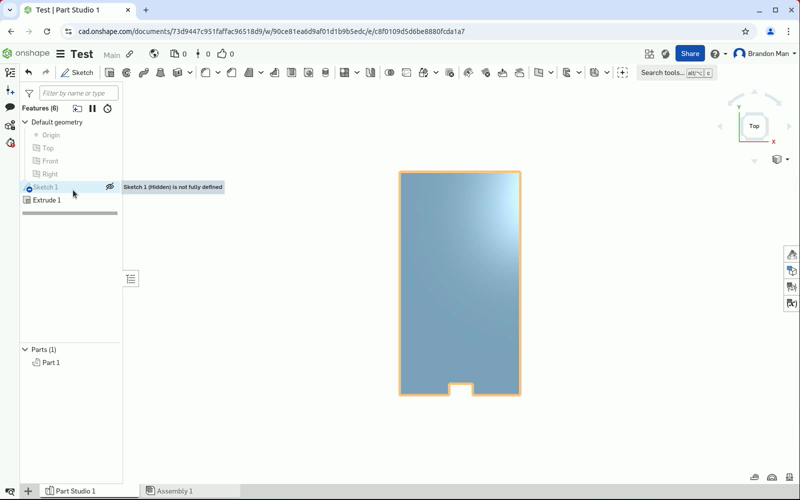
click(73, 189)
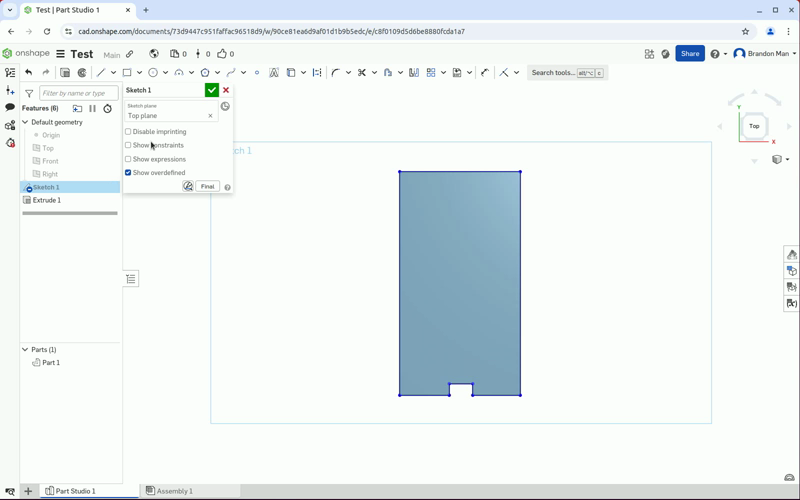
mouse_move(229, 92)
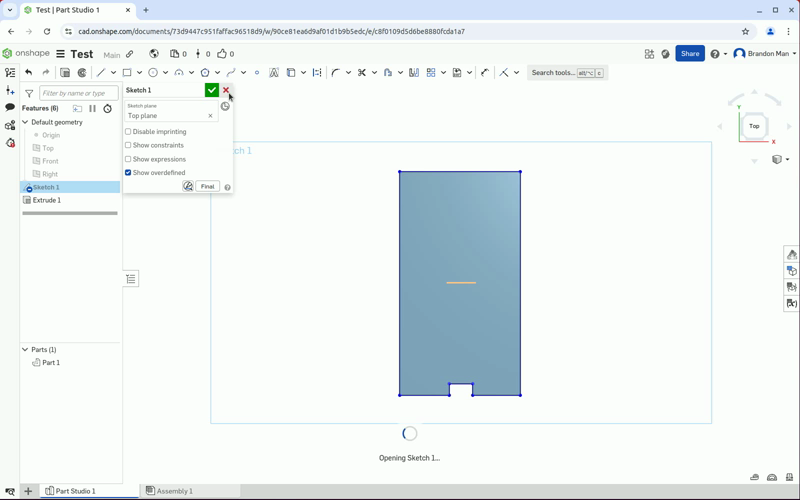
click(229, 92)
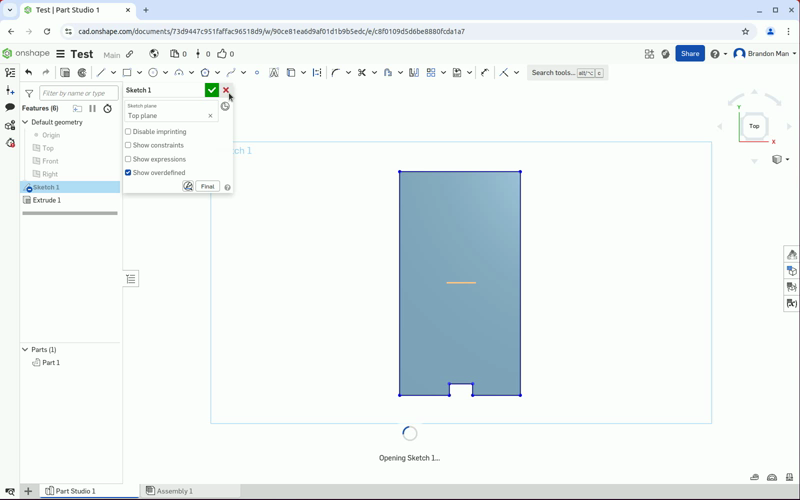
key(shift+s)
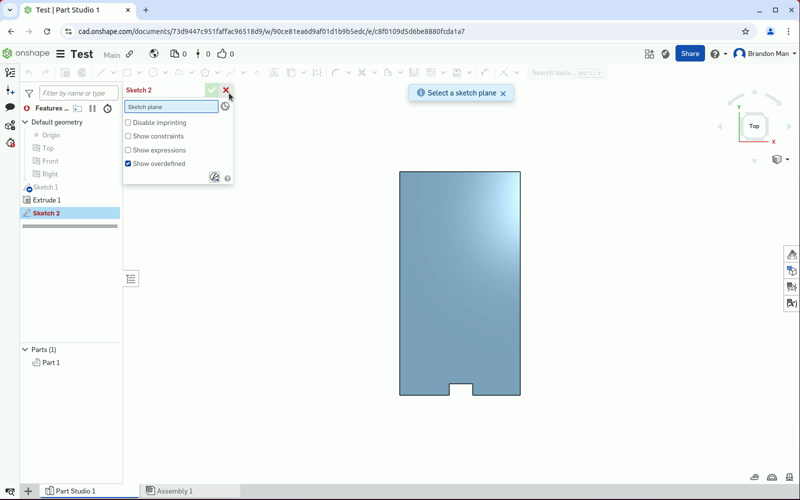
mouse_move(73, 150)
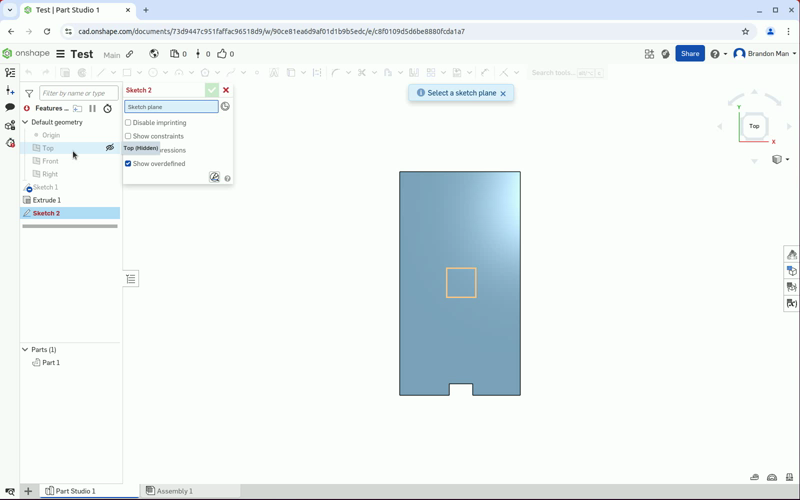
click(73, 150)
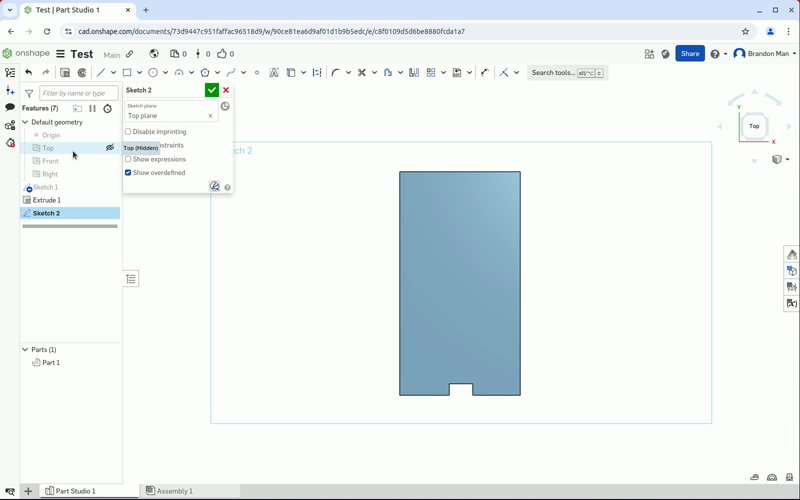
mouse_move(73, 352)
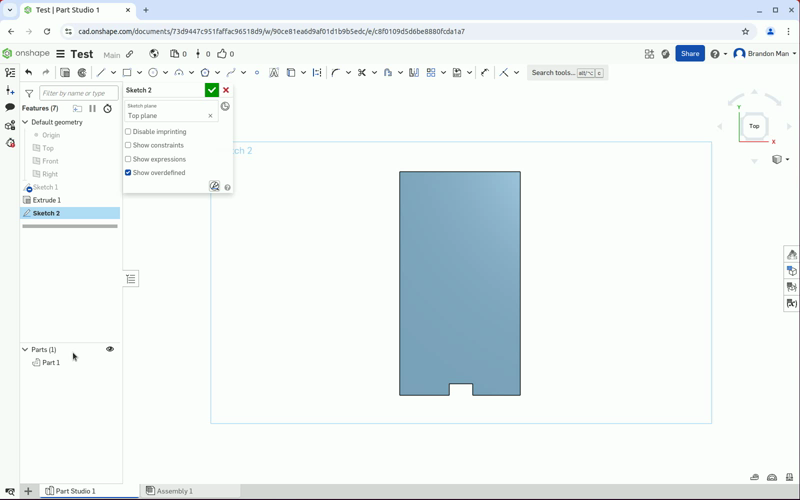
key(y)
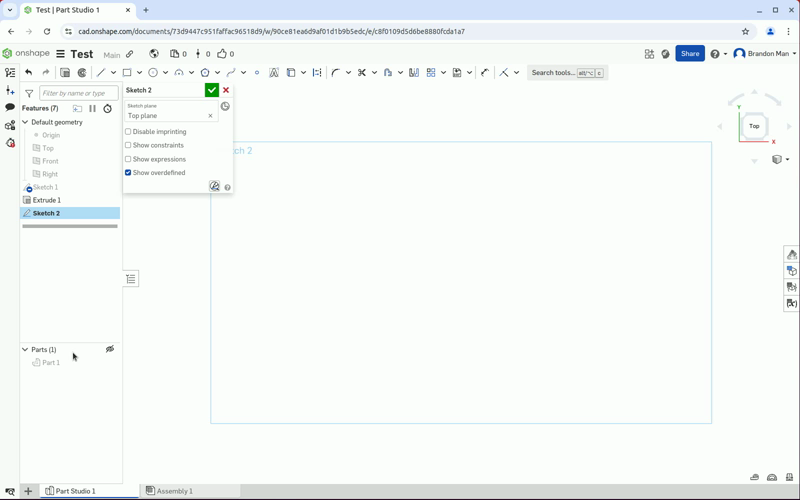
key(l)
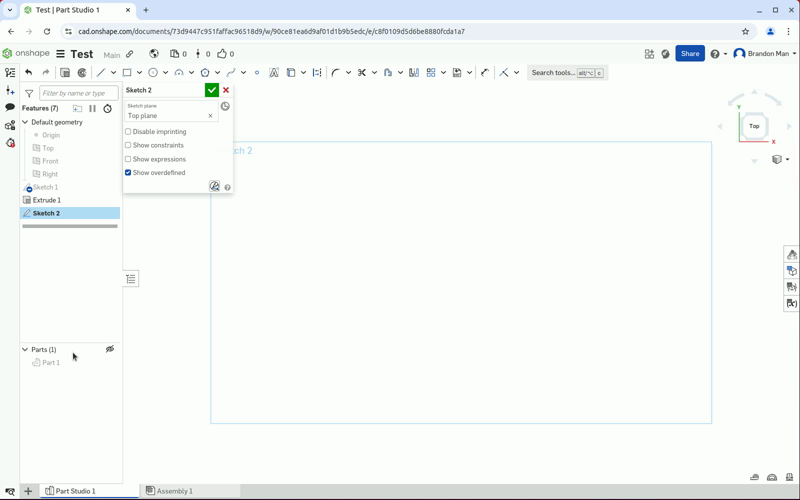
key_down(shift)
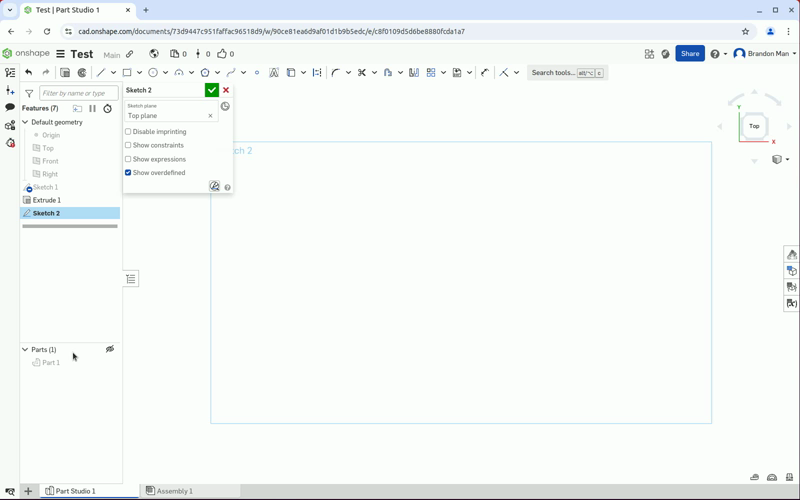
mouse_move(449, 395)
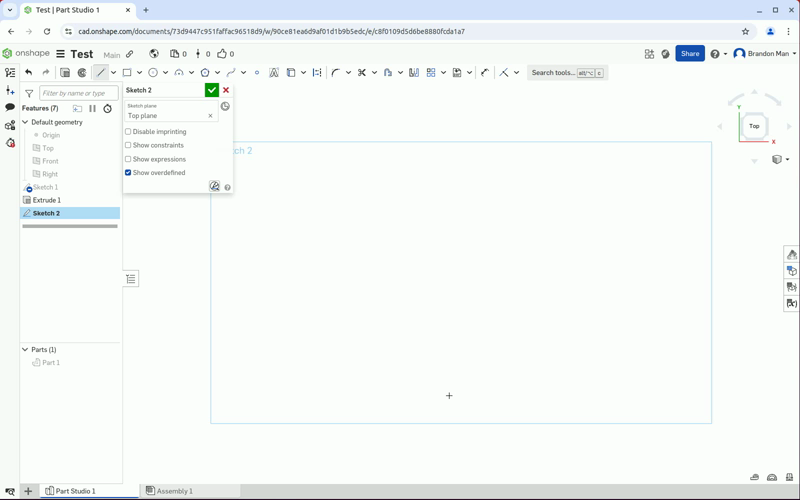
click(449, 395)
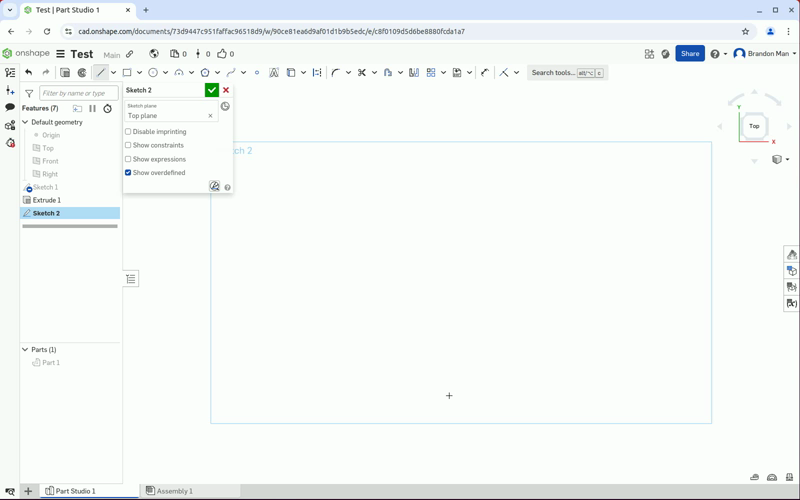
key_up(shift)
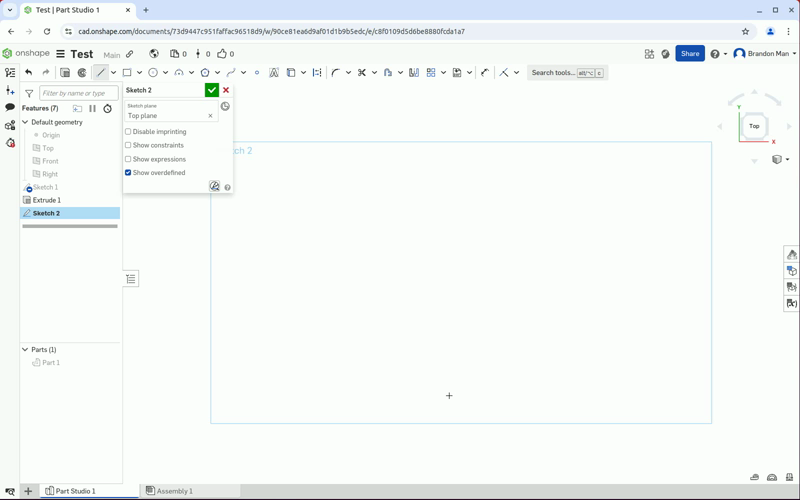
key_down(shift)
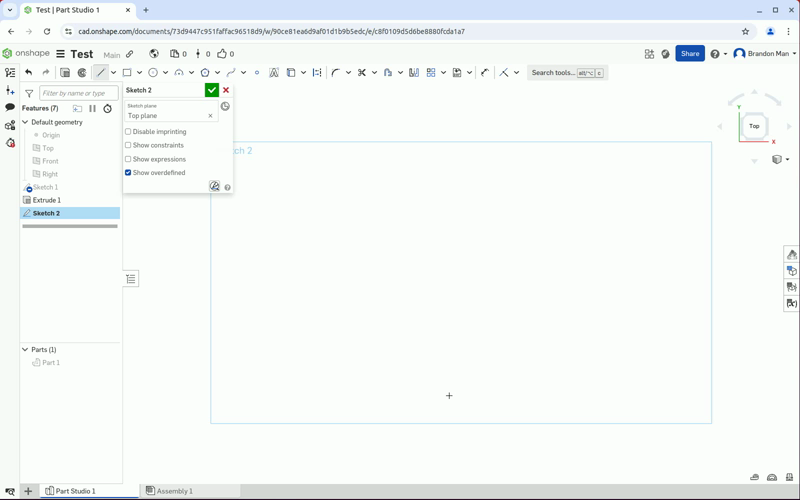
mouse_move(479, 395)
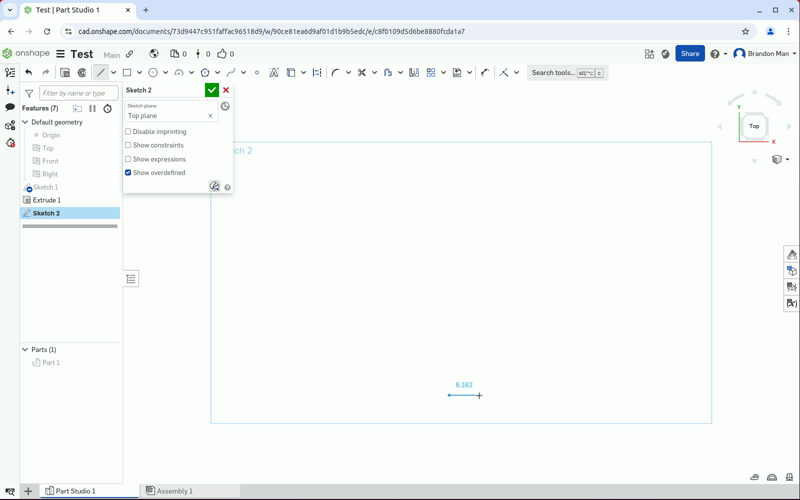
mouse_move(473, 395)
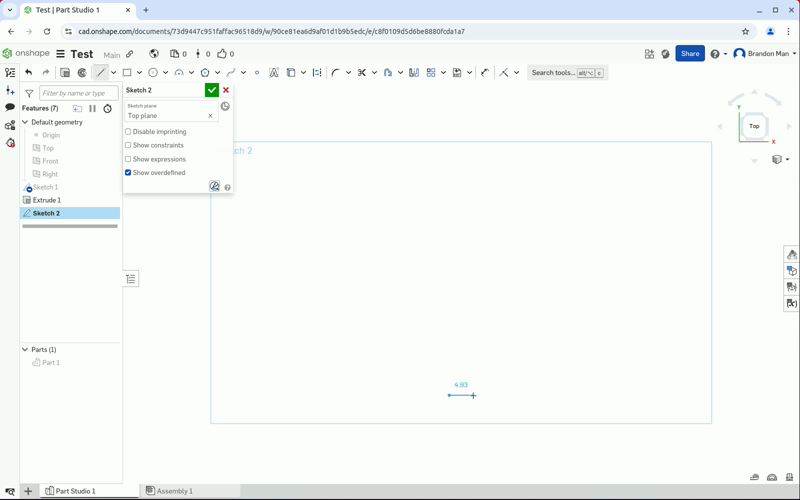
click(473, 395)
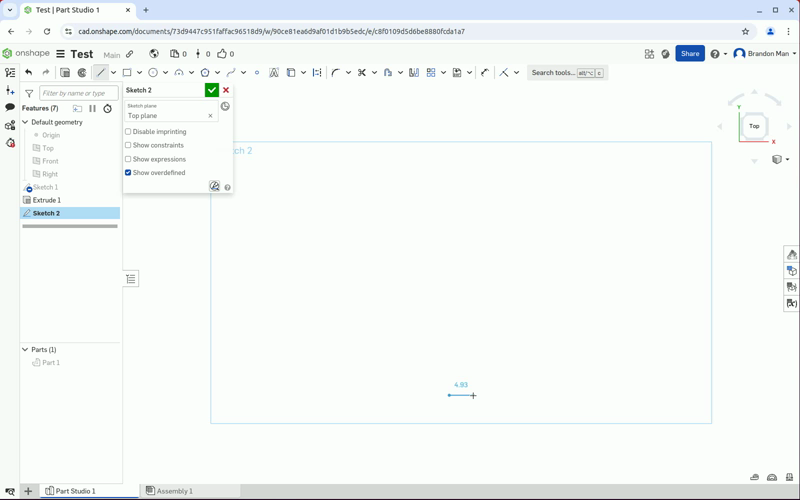
key_up(shift)
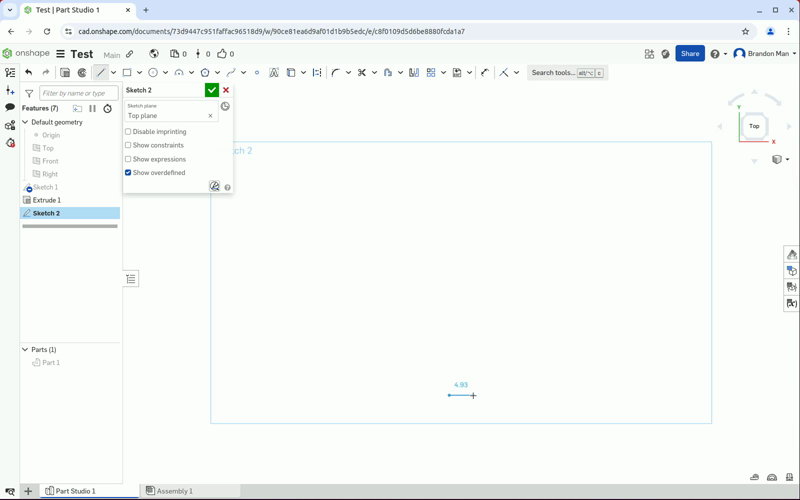
key_down(shift)
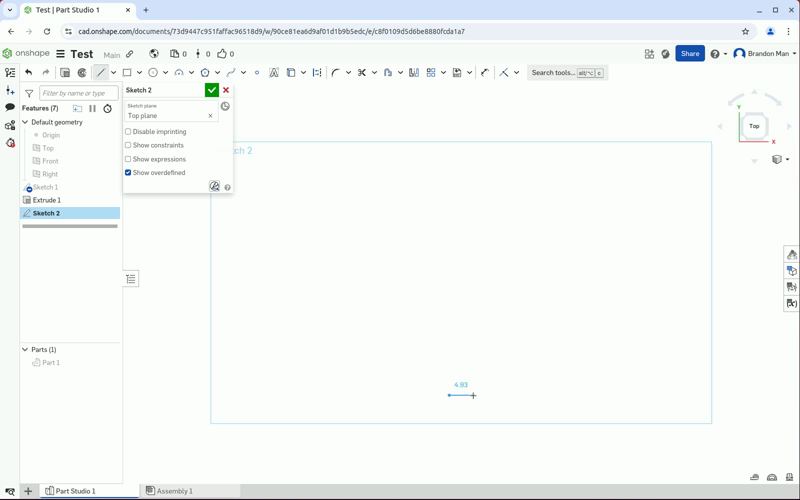
mouse_move(503, 395)
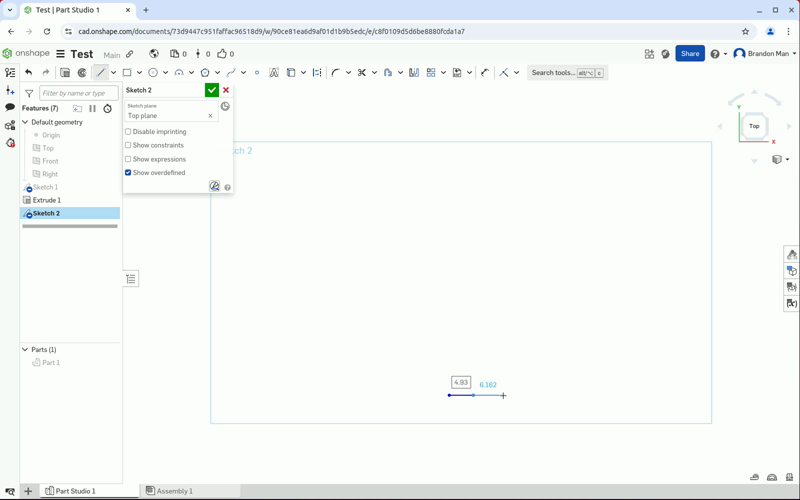
mouse_move(473, 383)
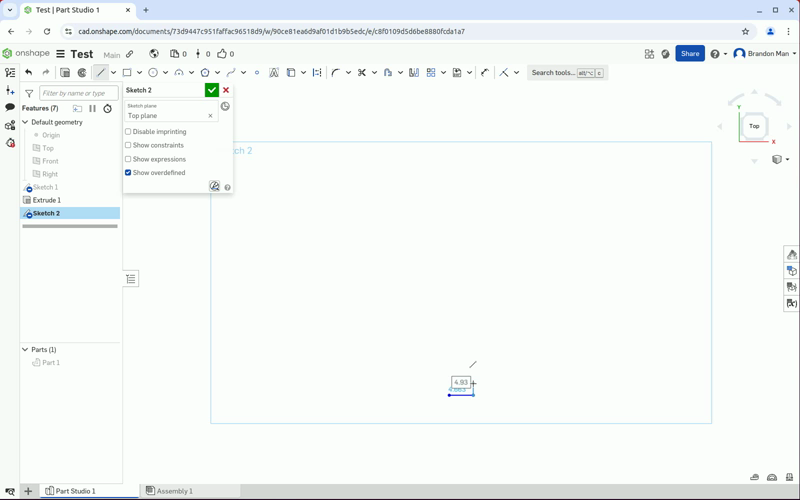
click(473, 383)
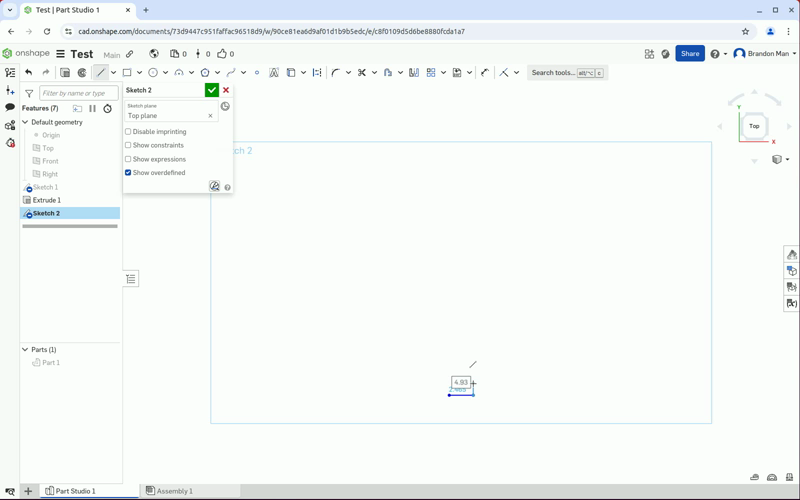
key_up(shift)
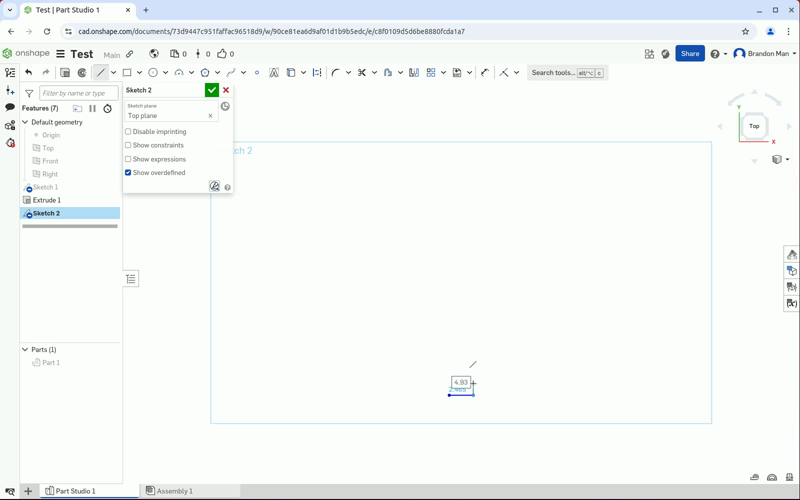
key_down(shift)
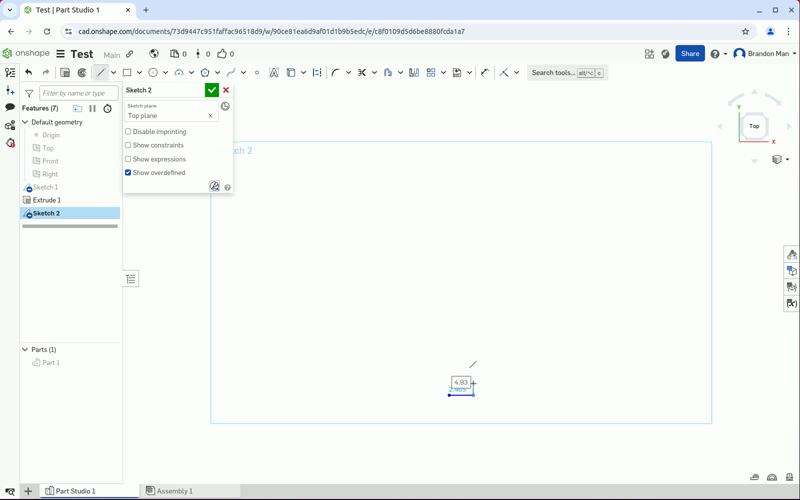
mouse_move(503, 383)
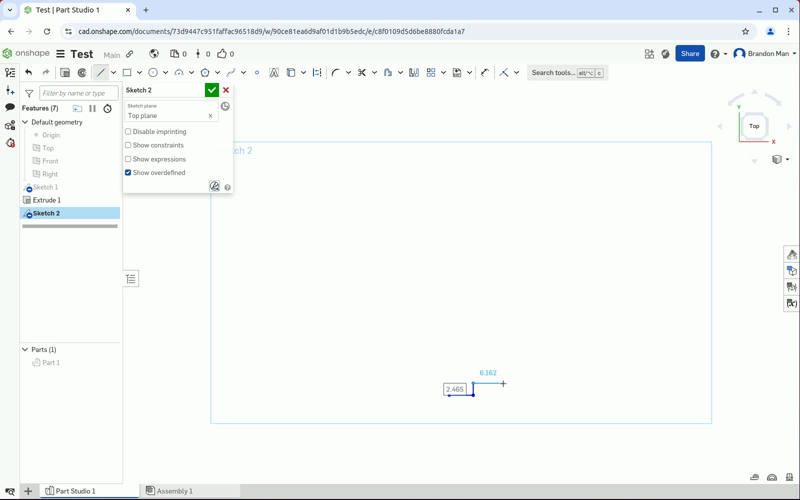
mouse_move(449, 383)
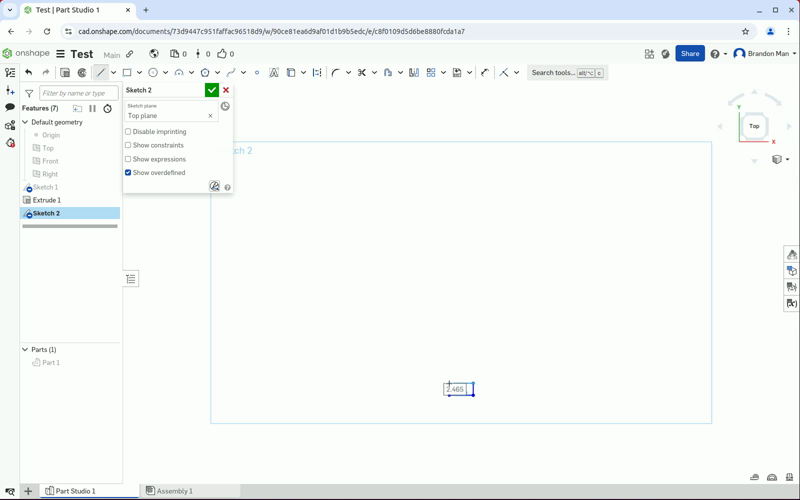
click(449, 383)
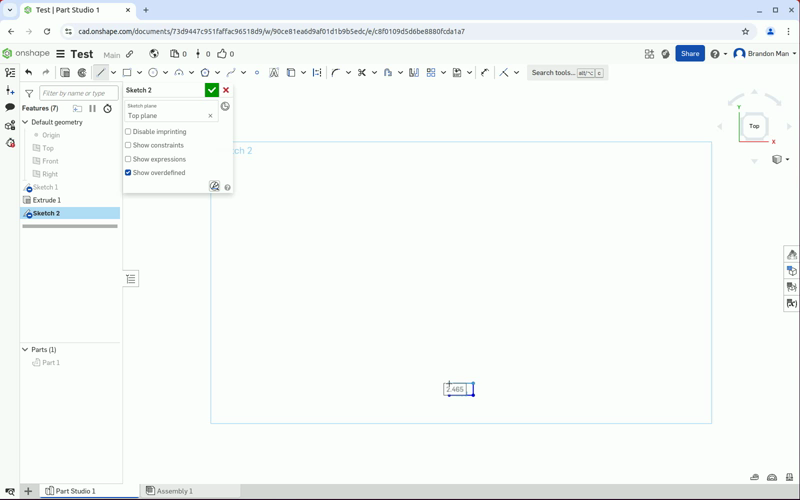
key_up(shift)
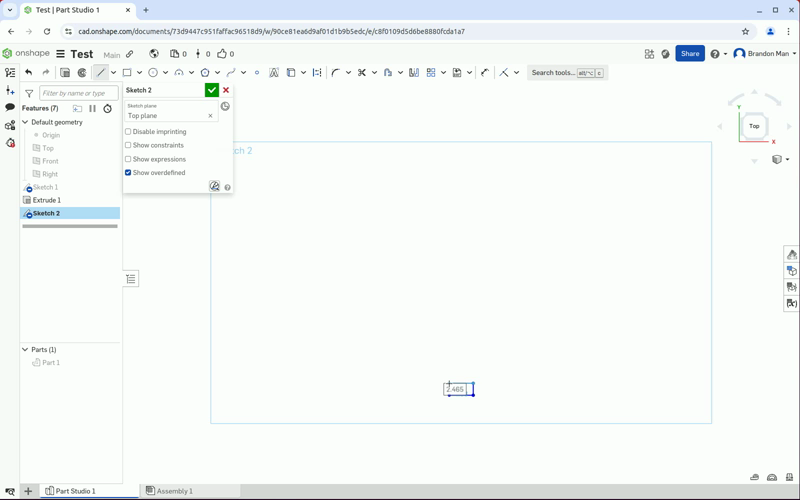
mouse_move(479, 383)
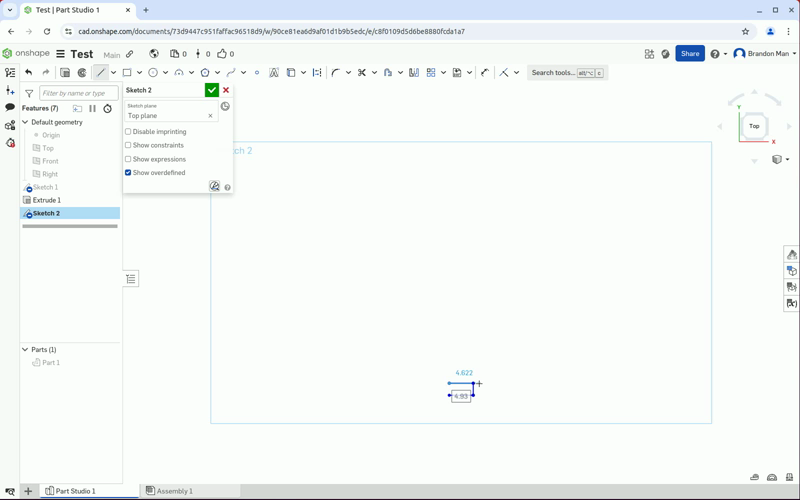
key_down(shift)
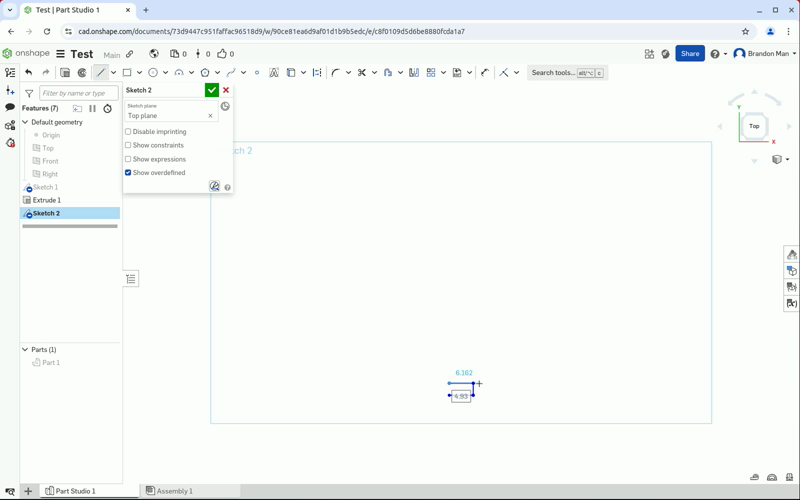
mouse_move(449, 395)
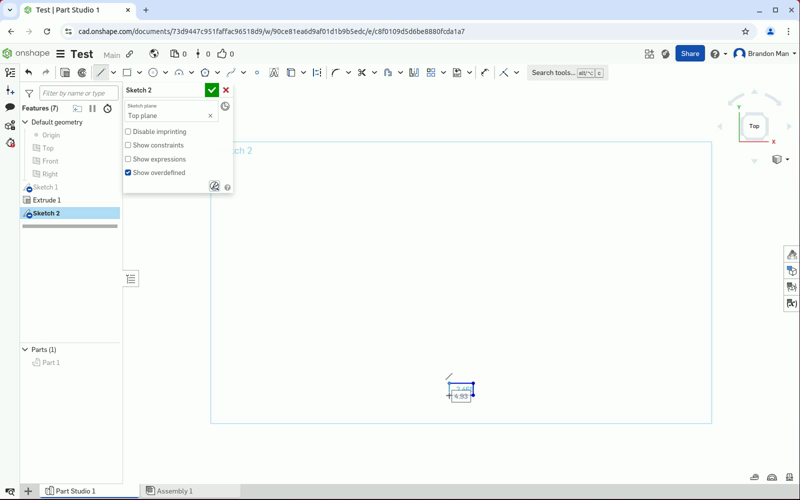
key_up(shift)
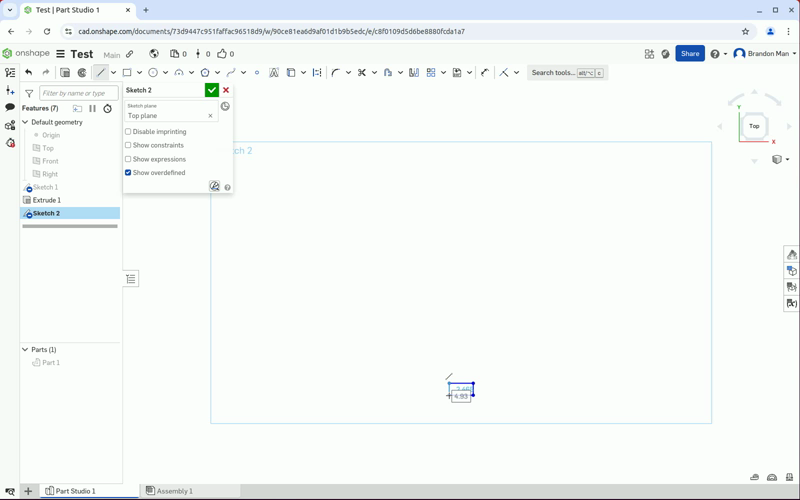
click(449, 395)
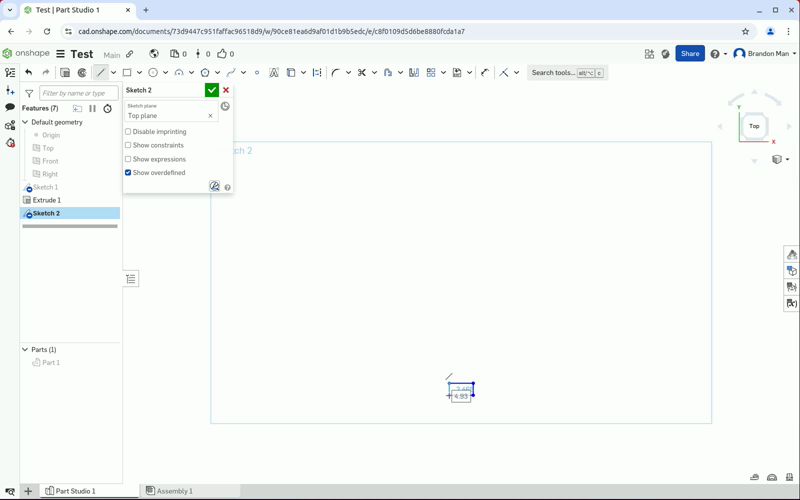
key(esc)
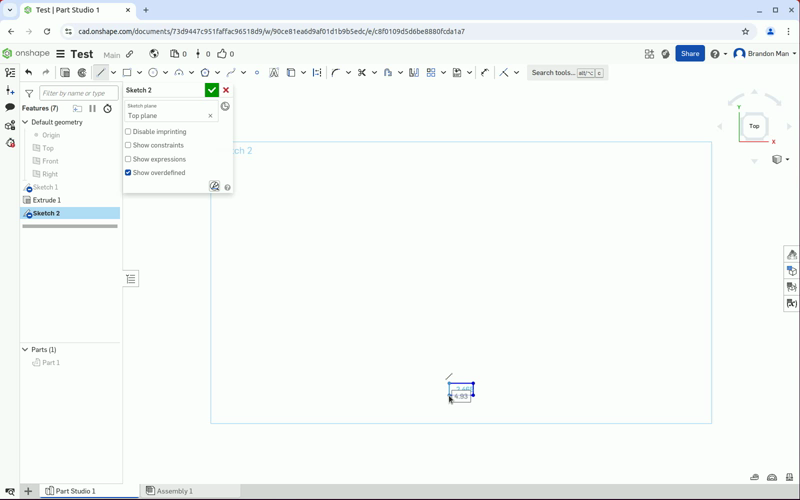
mouse_move(456, 383)
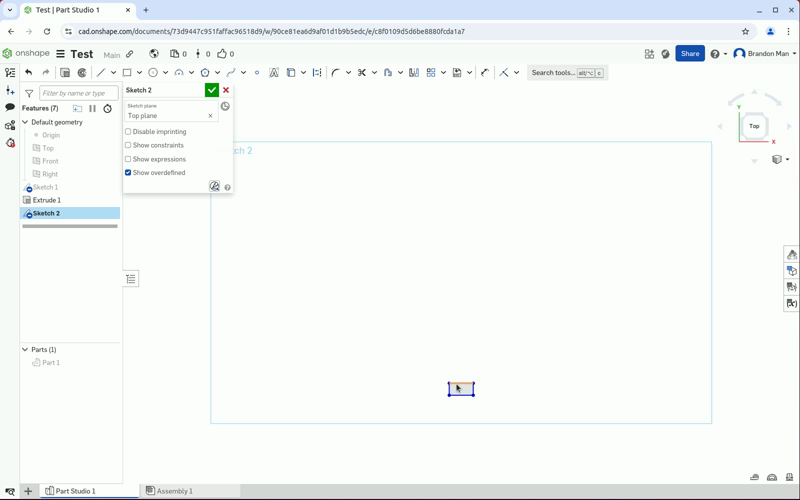
scroll(6)
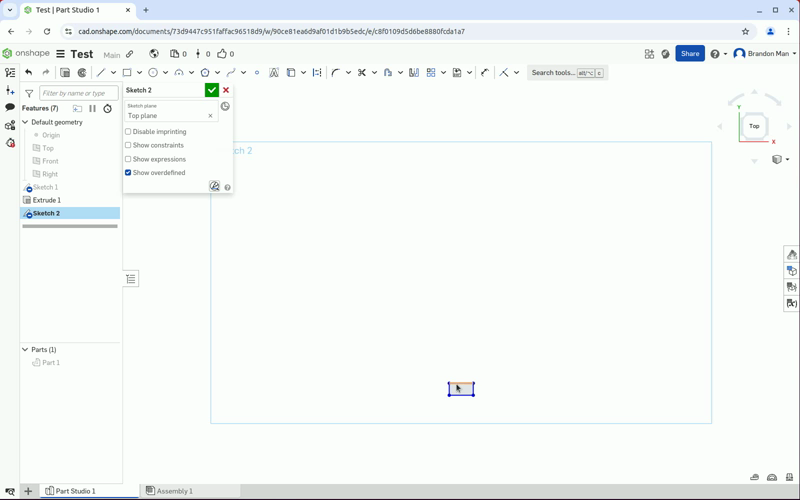
scroll(6)
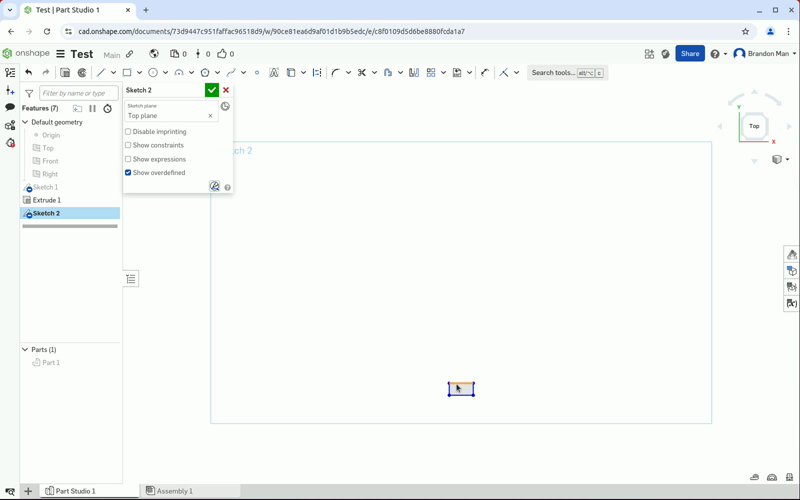
scroll(6)
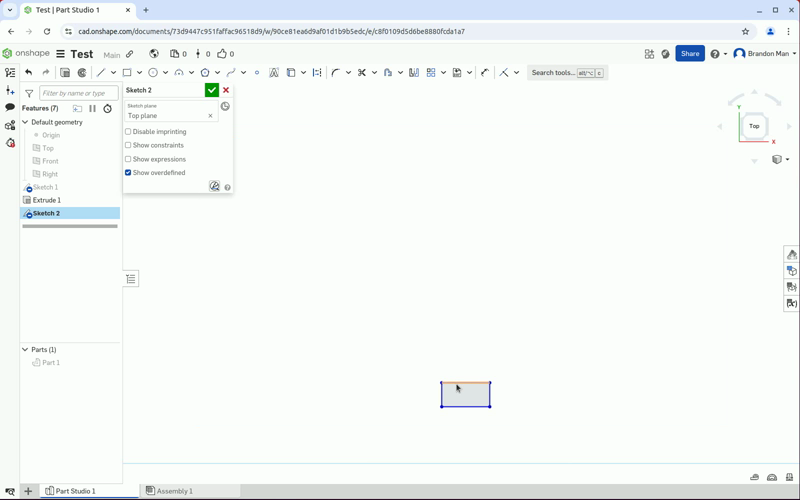
scroll(6)
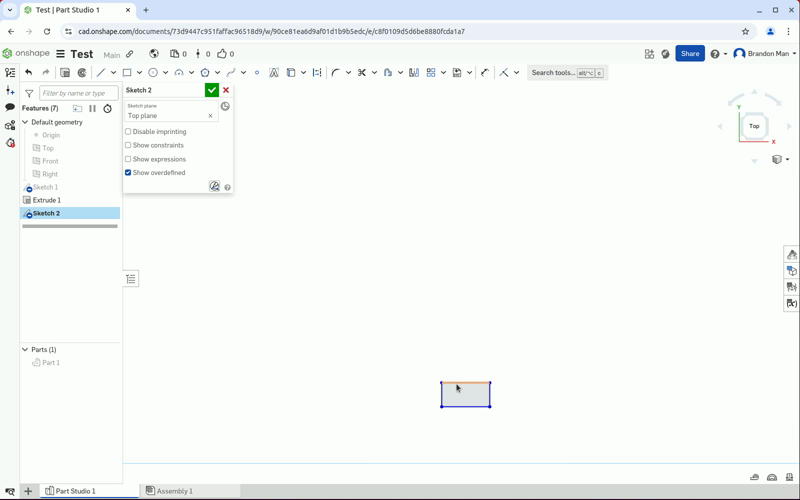
scroll(6)
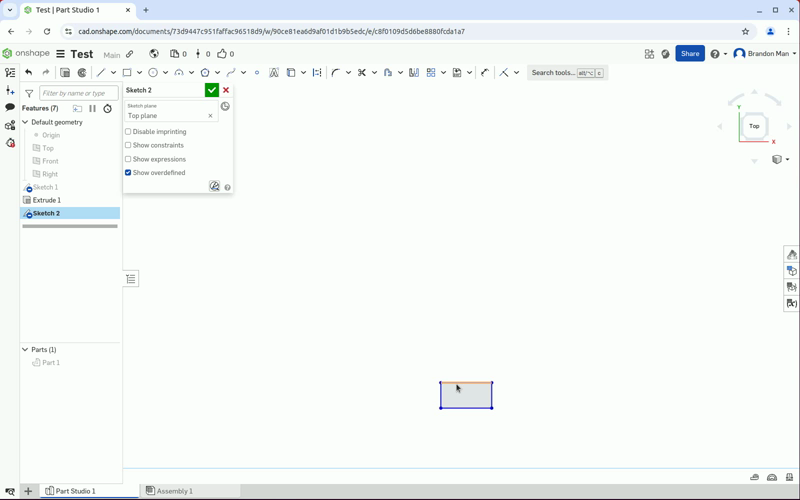
scroll(6)
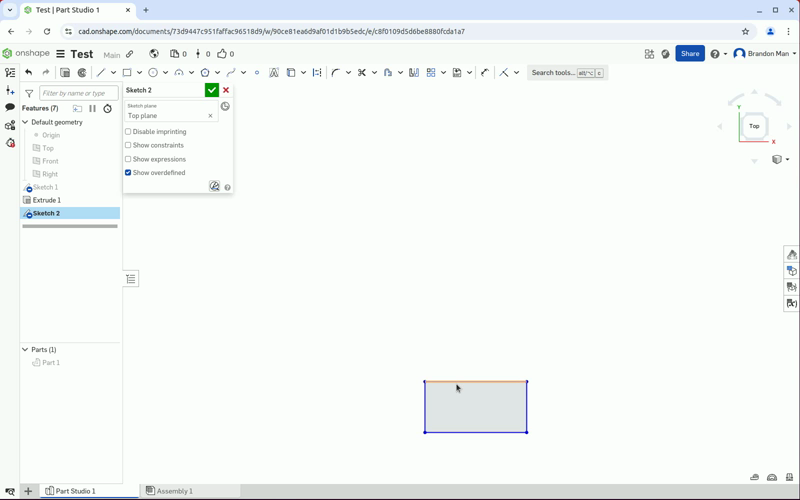
scroll(6)
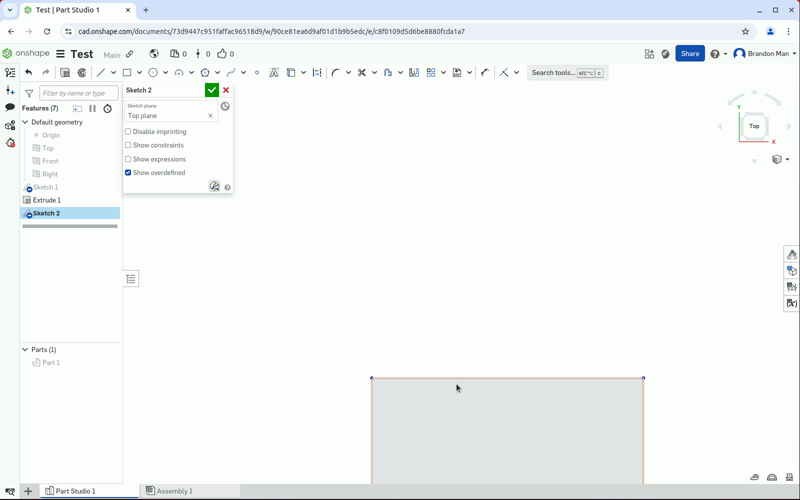
click(456, 383)
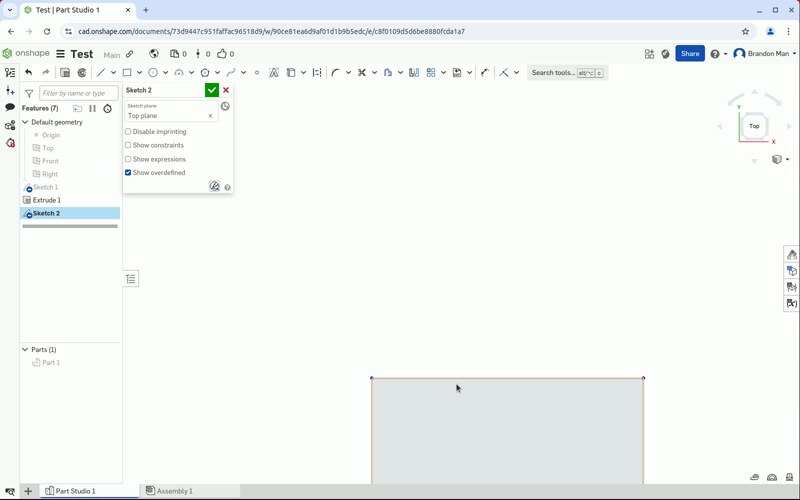
scroll(-6)
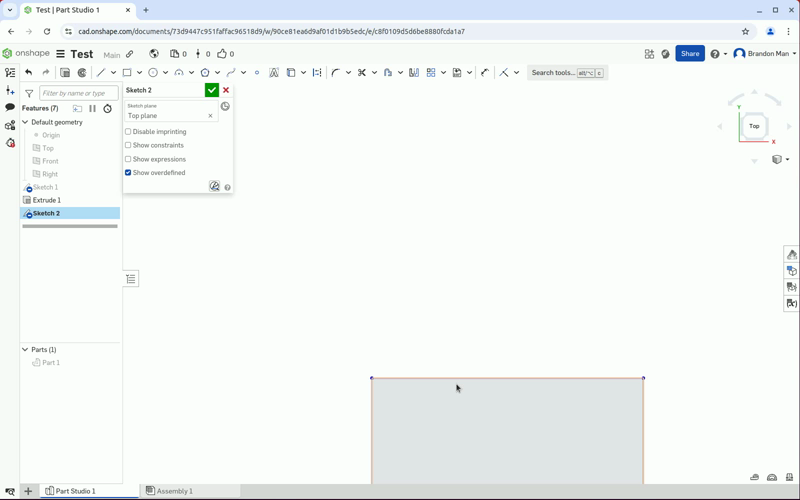
scroll(-6)
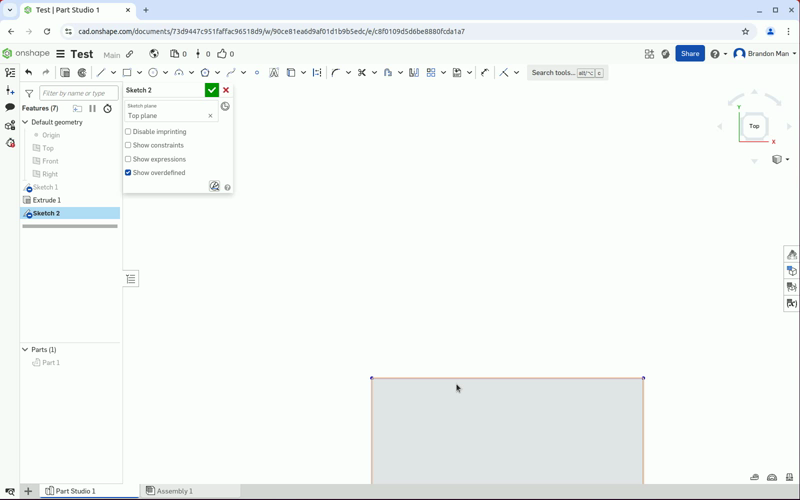
scroll(-6)
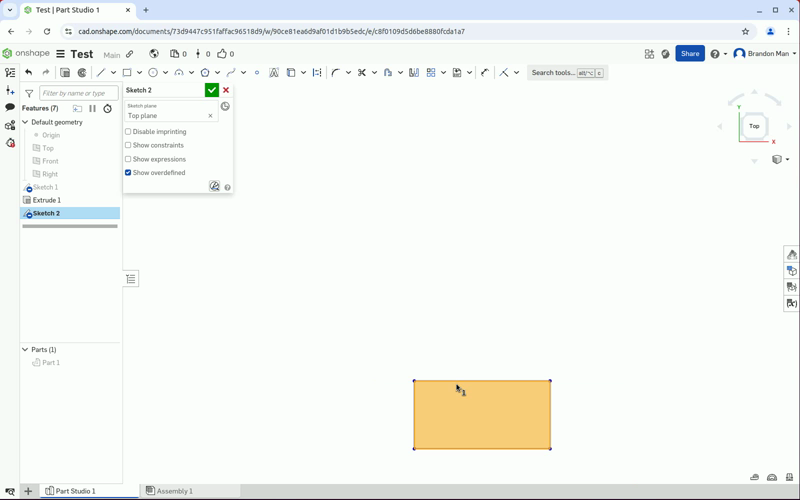
scroll(-6)
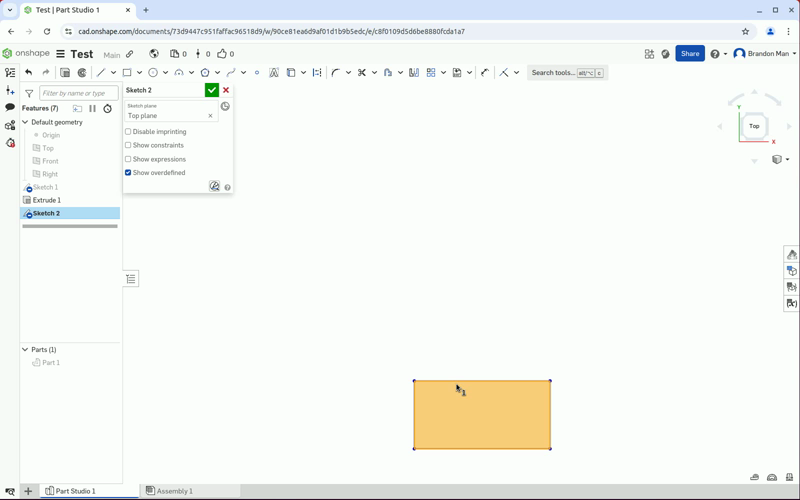
scroll(-6)
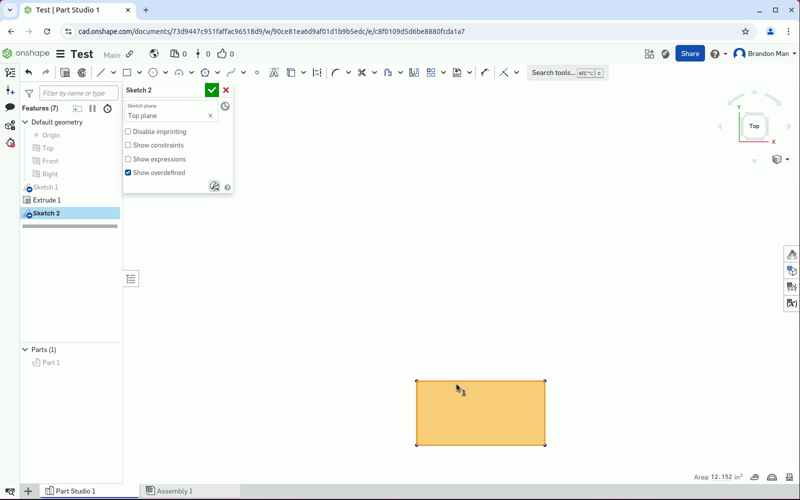
scroll(-6)
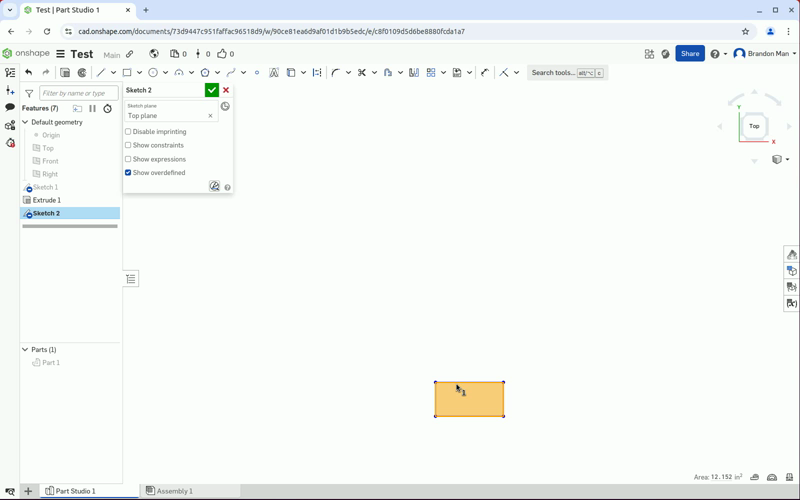
scroll(-6)
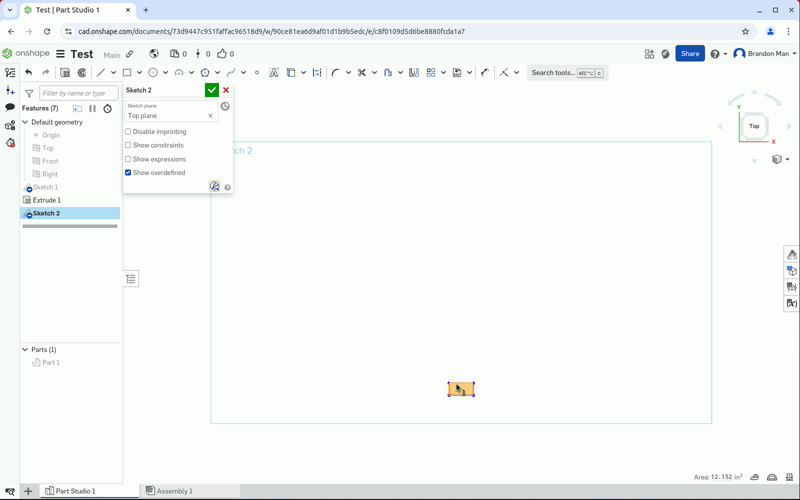
mouse_move(73, 352)
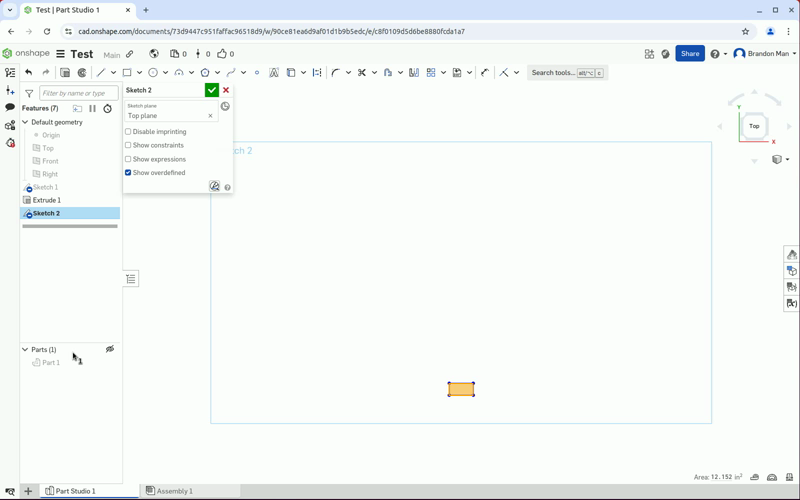
key(shift+y)
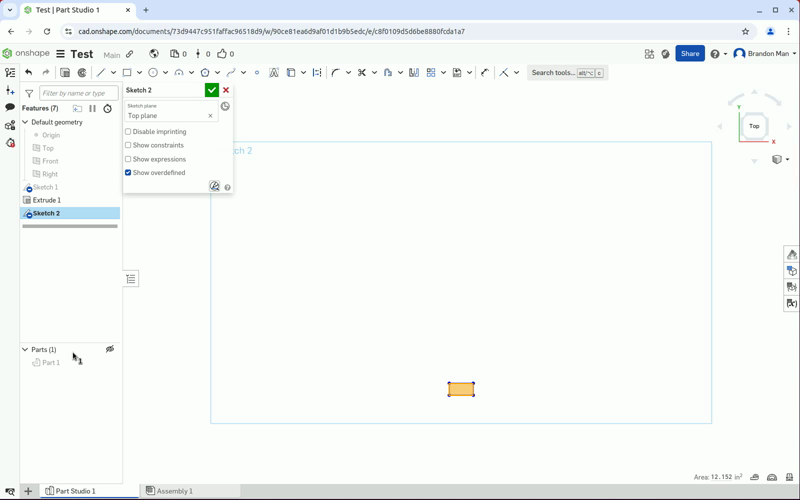
key(shift+e)
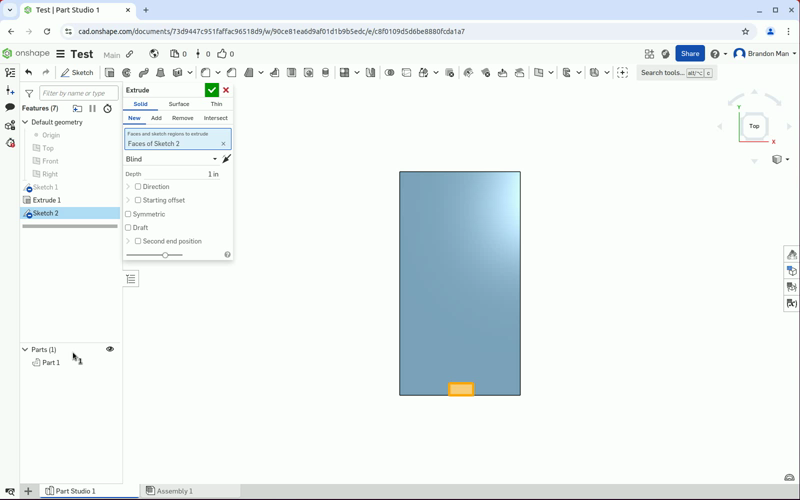
mouse_move(143, 106)
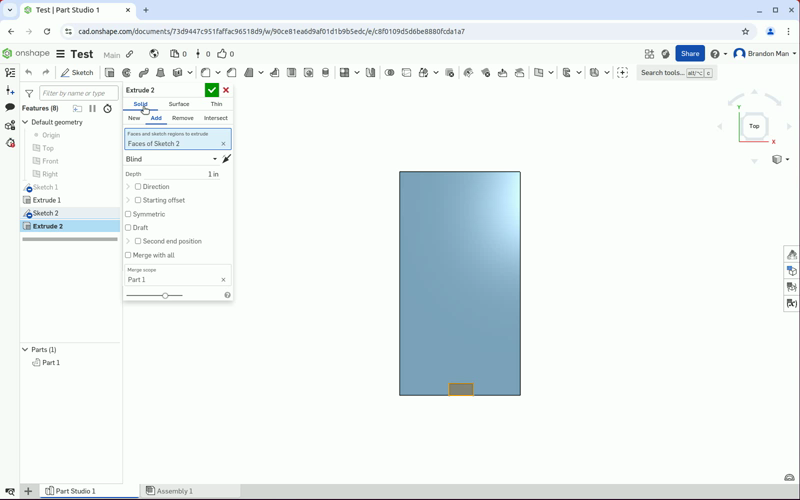
click(143, 106)
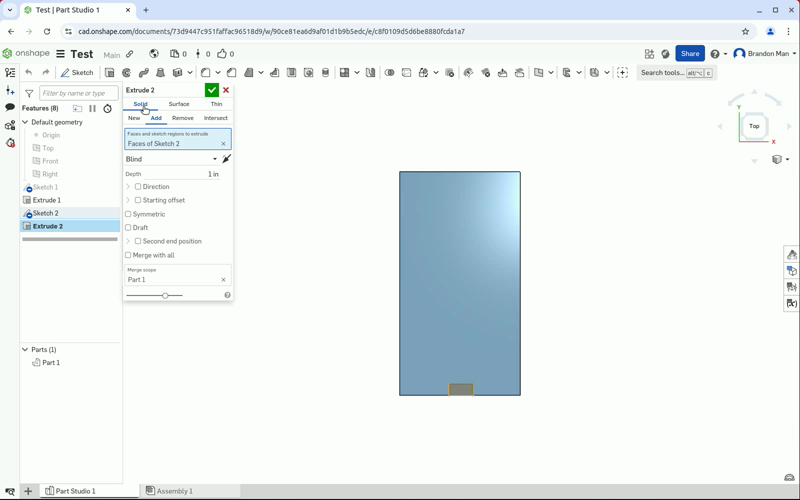
mouse_move(137, 120)
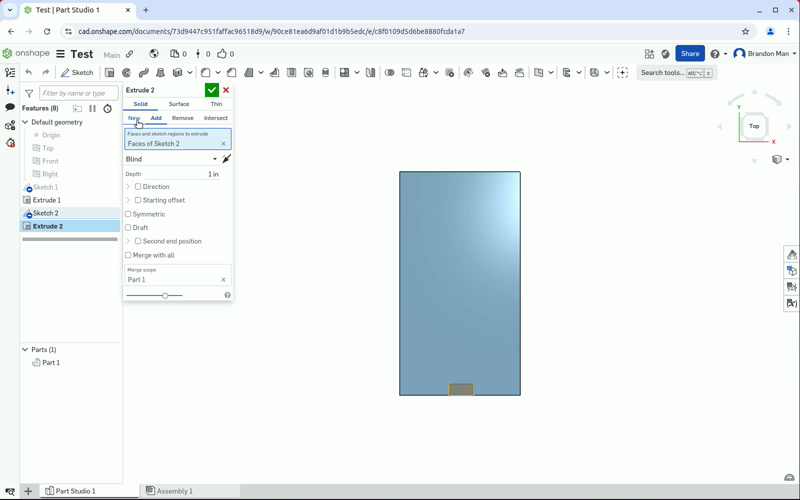
click(137, 120)
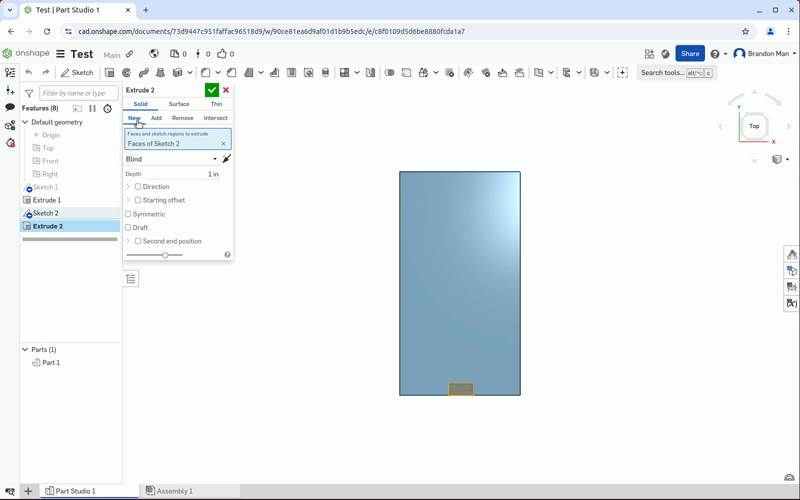
key(tab, 4)
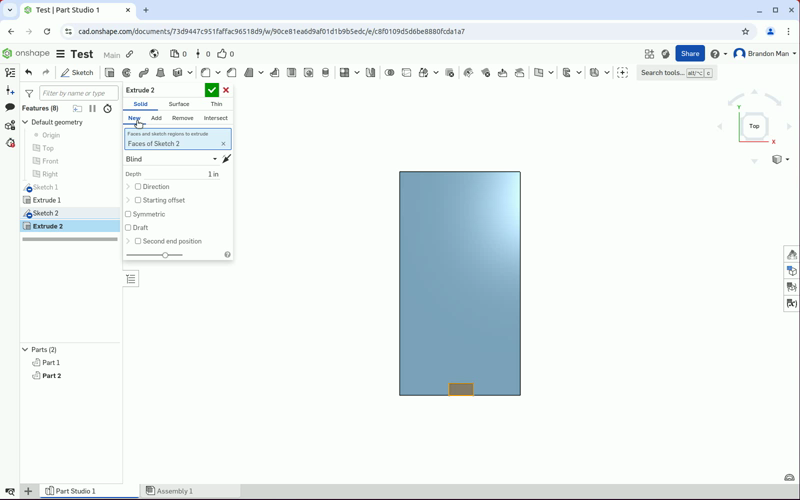
text(4.814)
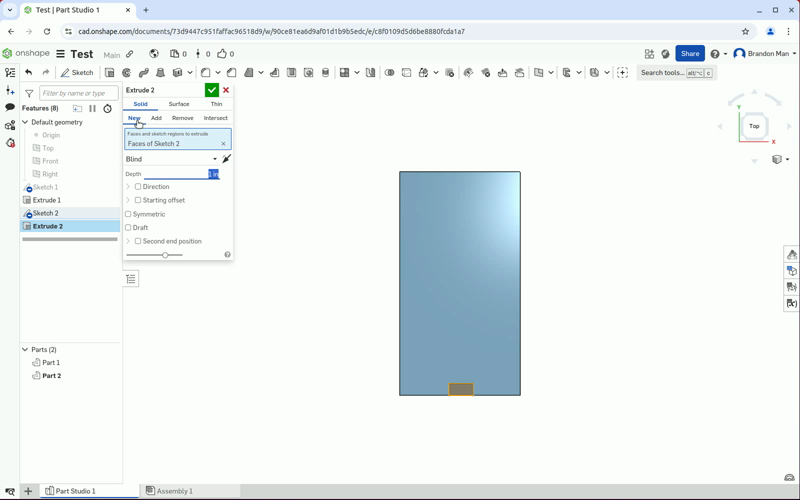
key(enter)
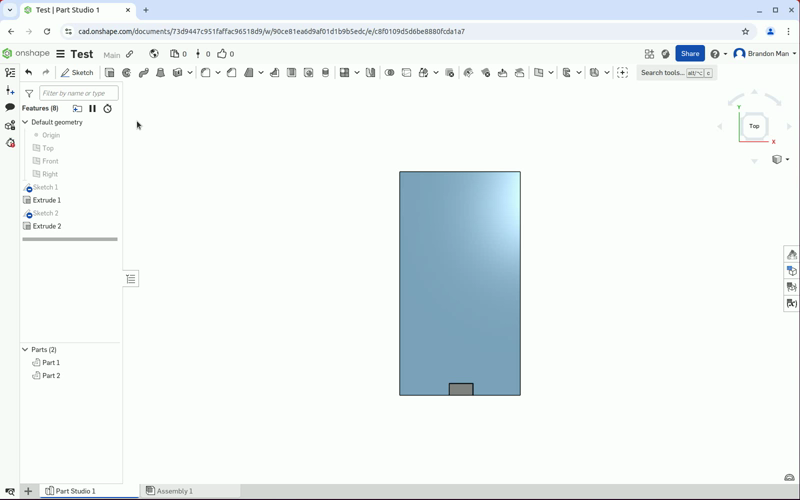
key(shift+h)
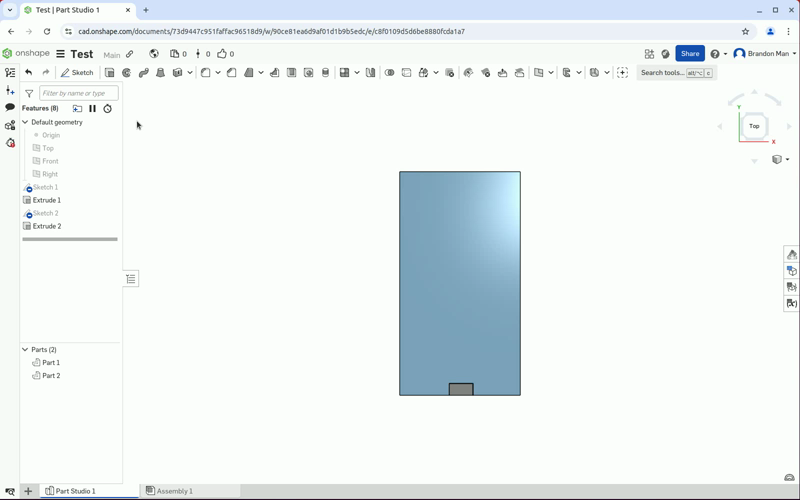
key(shift+h)
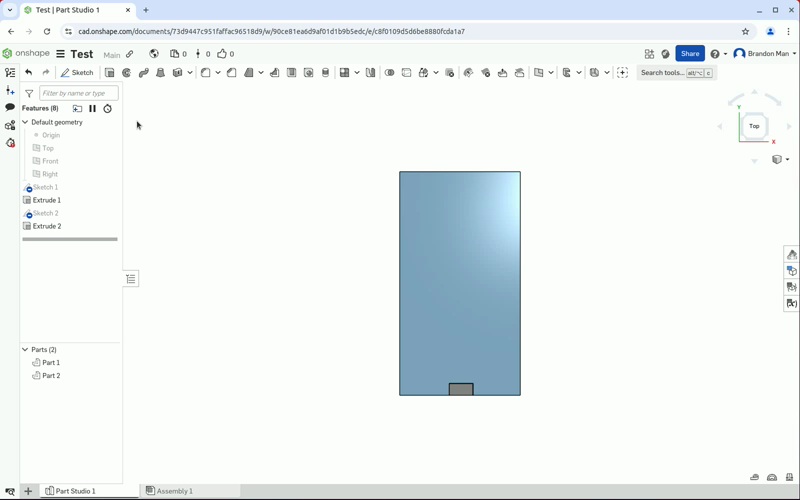
key(shift+7)
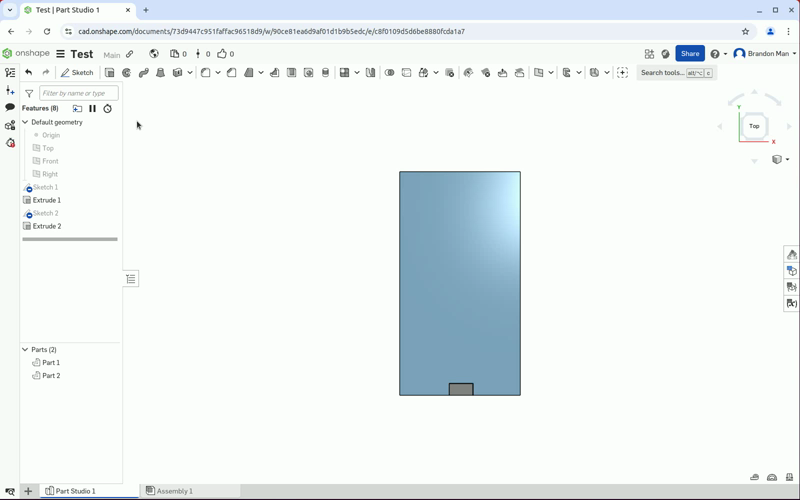
key(up, 3)
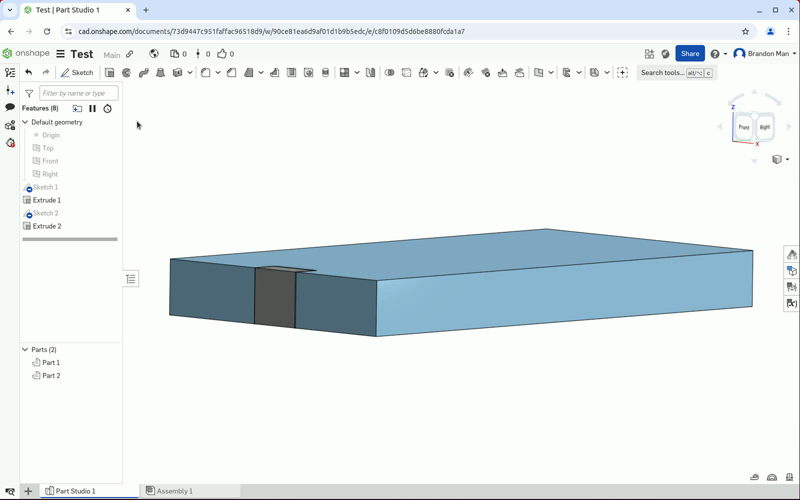
key(left, 3)
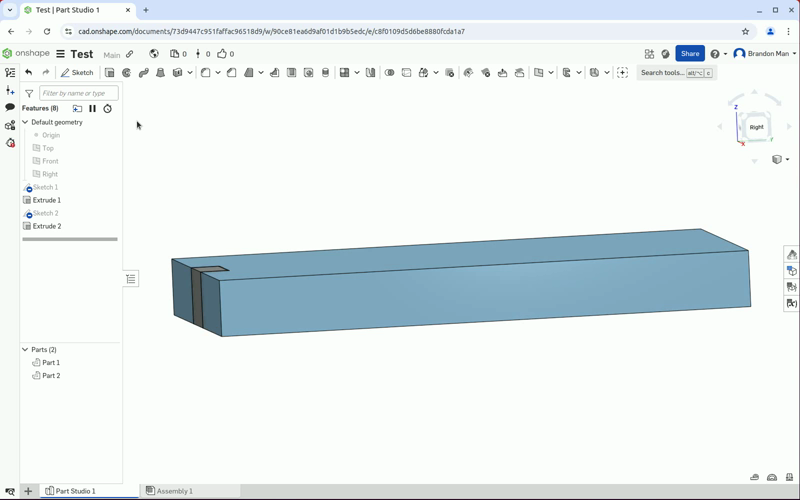
key(right, 3)
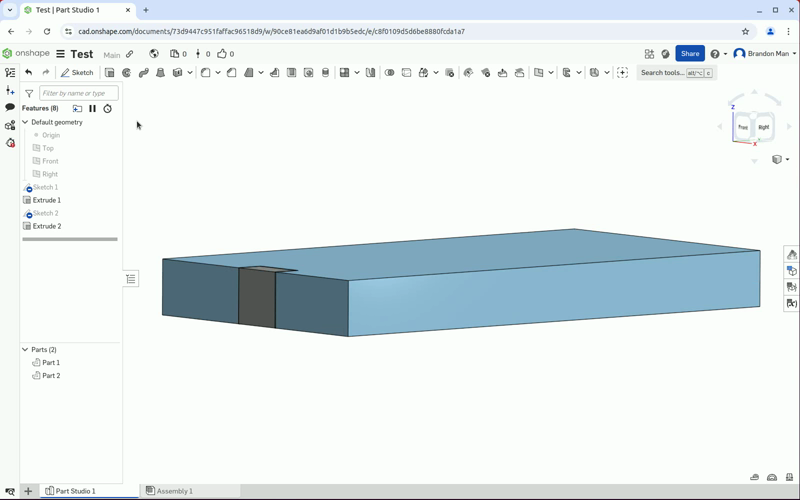
key(down, 3)
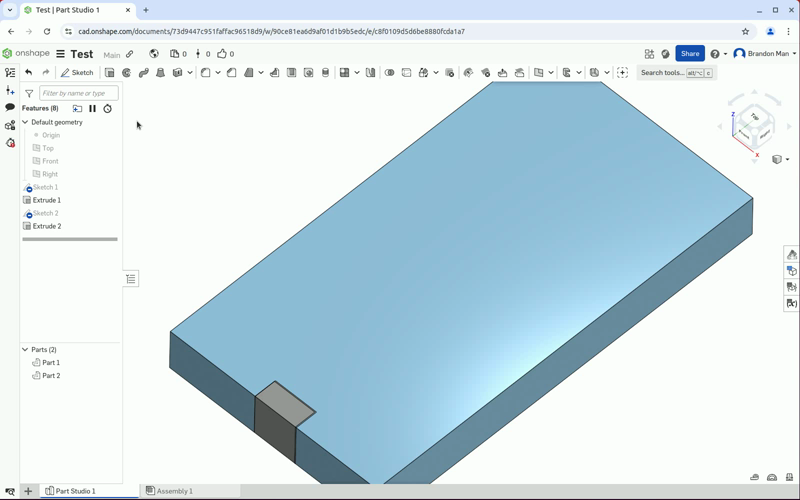
mouse_move(73, 189)
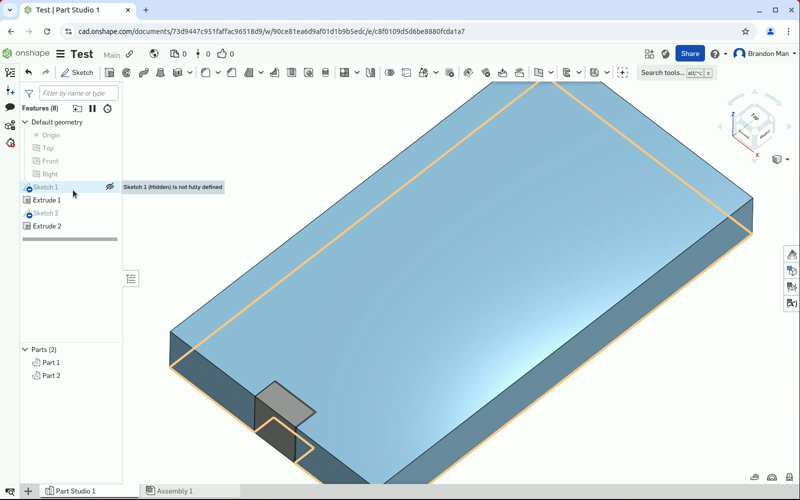
click(73, 189)